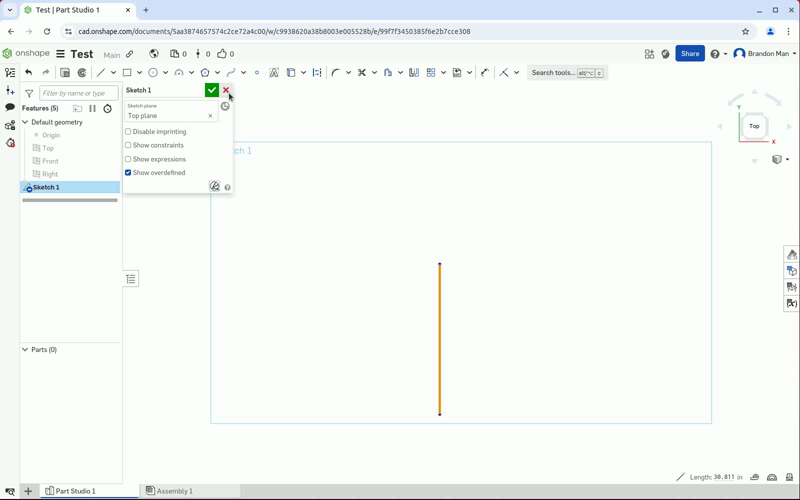
key(shift+h)
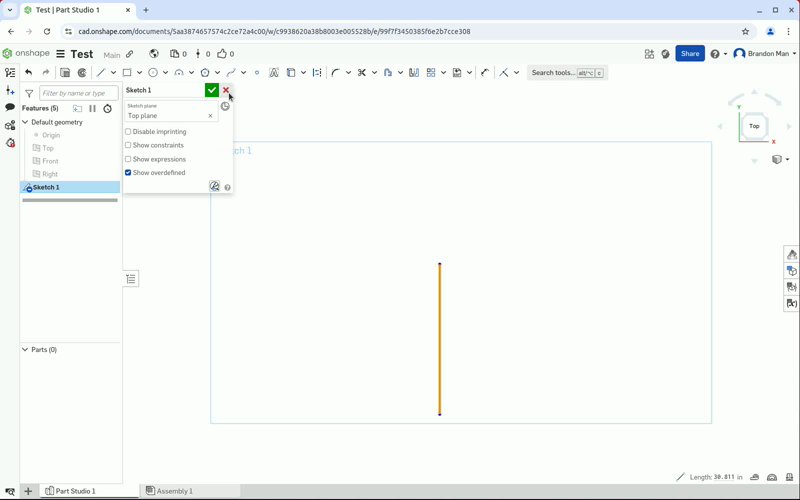
key(shift+s)
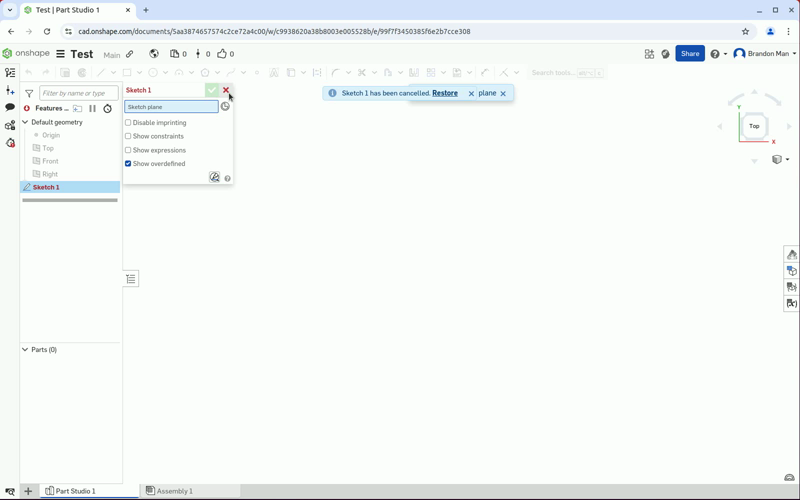
mouse_move(73, 150)
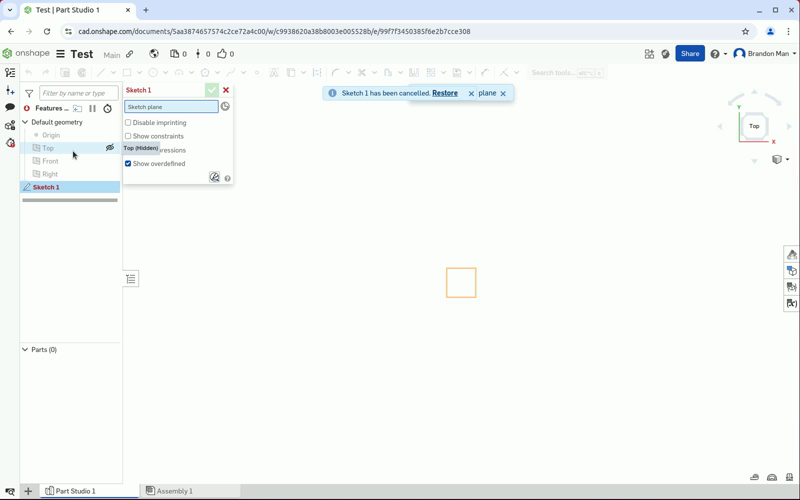
click(73, 150)
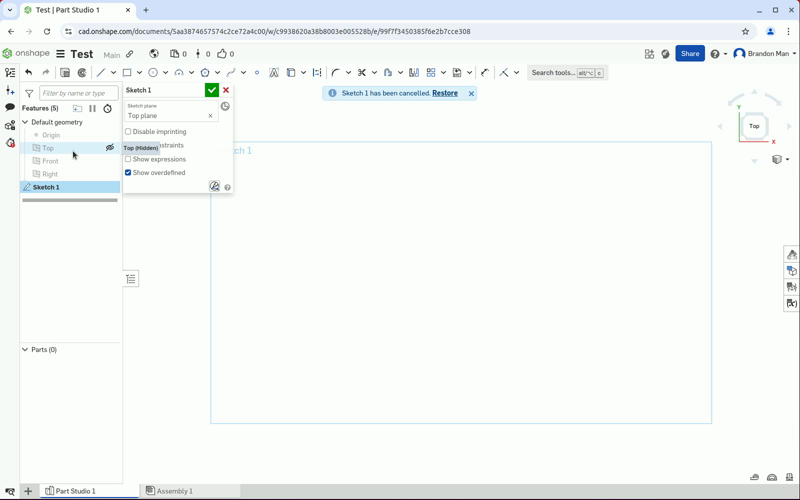
mouse_move(73, 352)
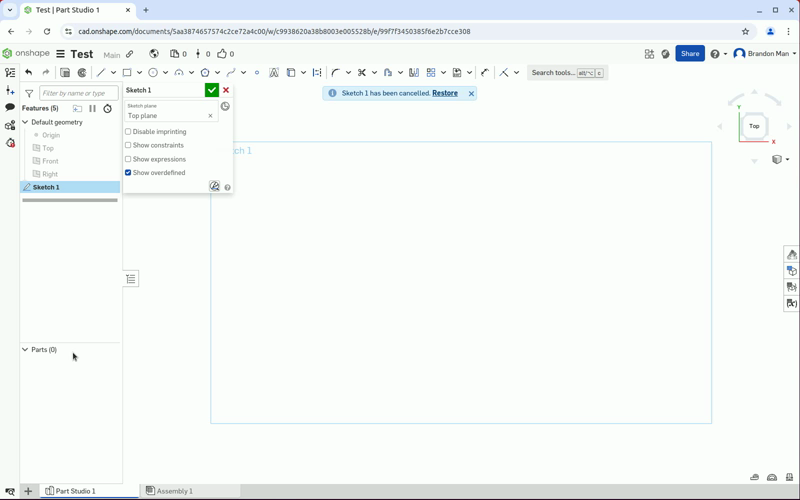
key(y)
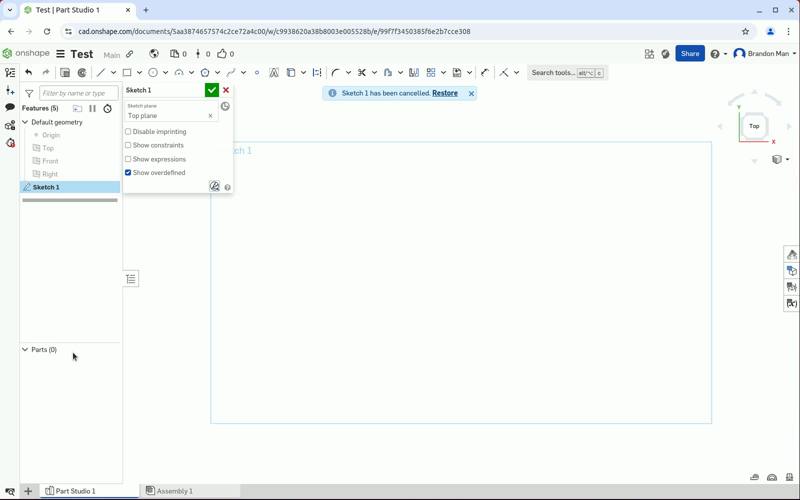
key(l)
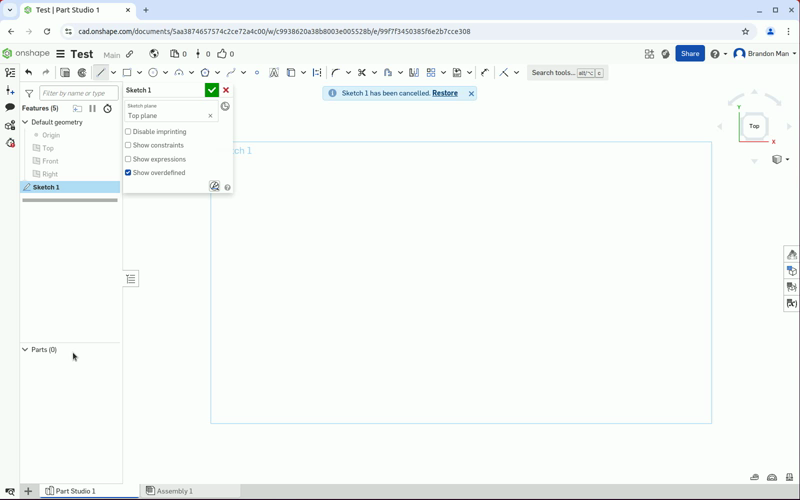
key_down(shift)
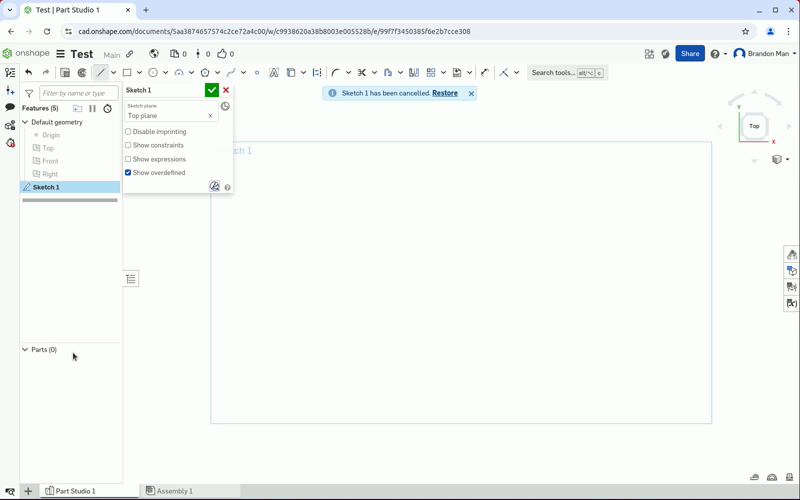
mouse_move(460, 282)
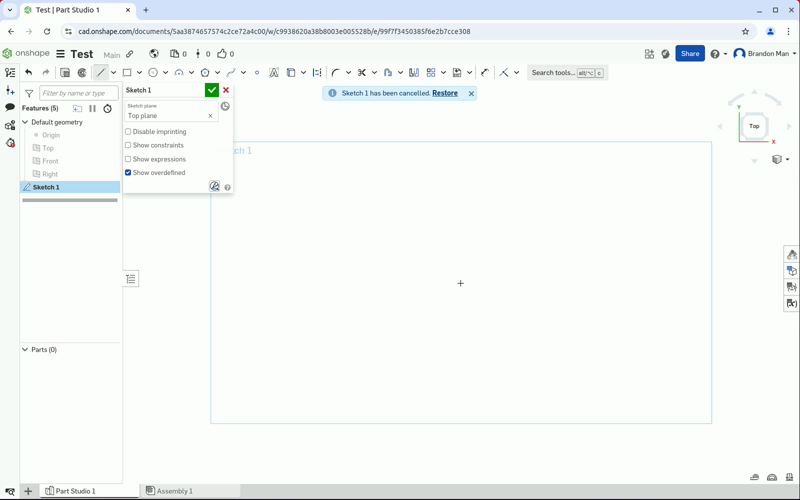
click(460, 282)
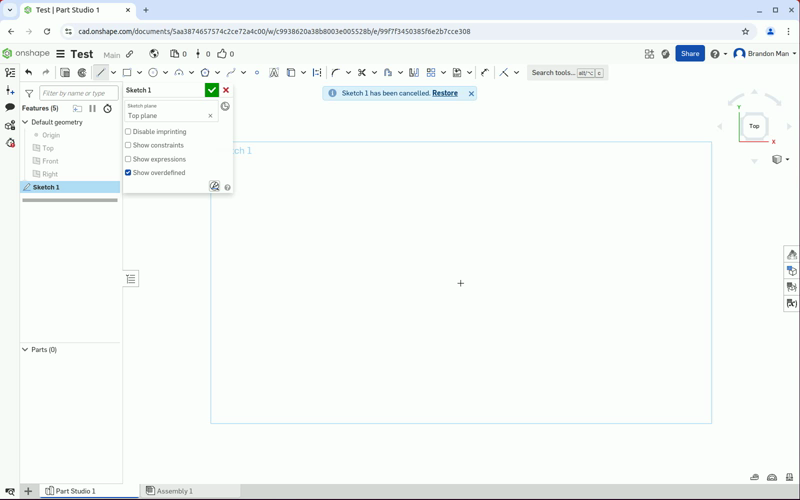
key_up(shift)
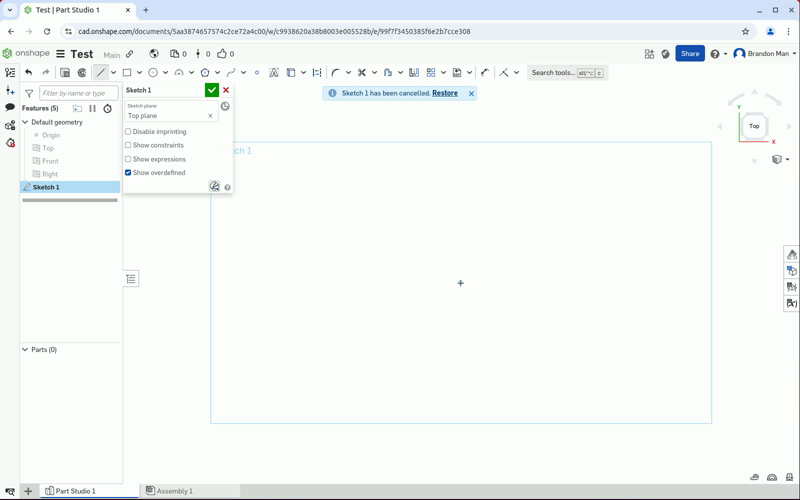
key_down(shift)
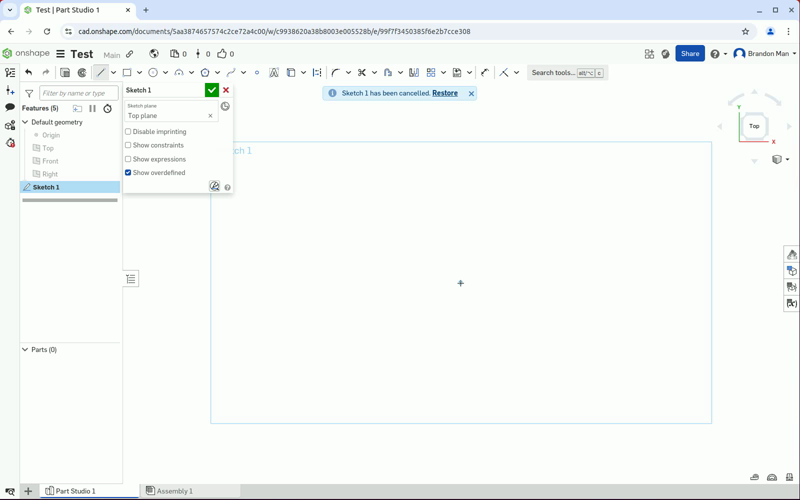
mouse_move(490, 282)
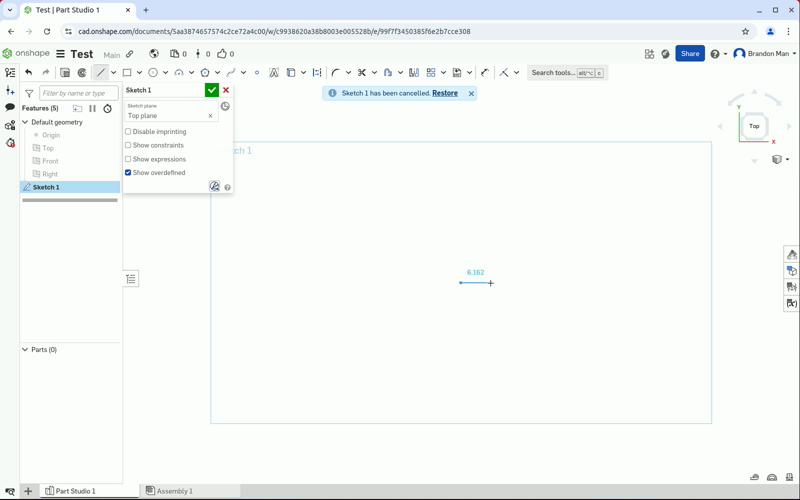
mouse_move(511, 282)
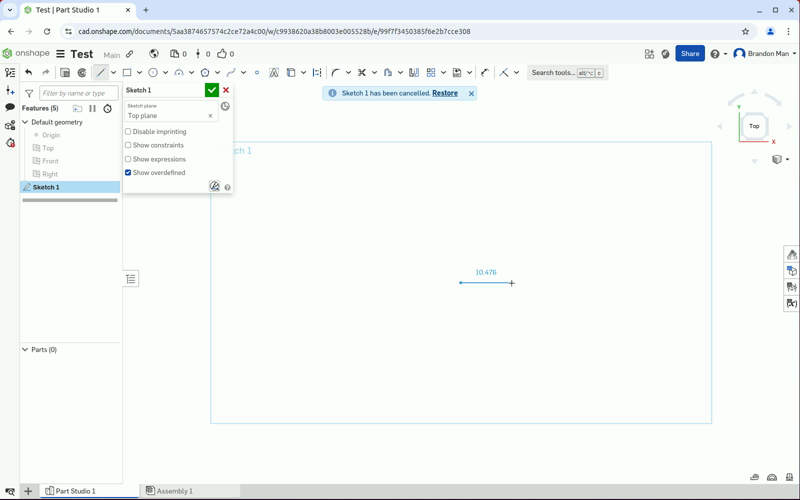
click(511, 282)
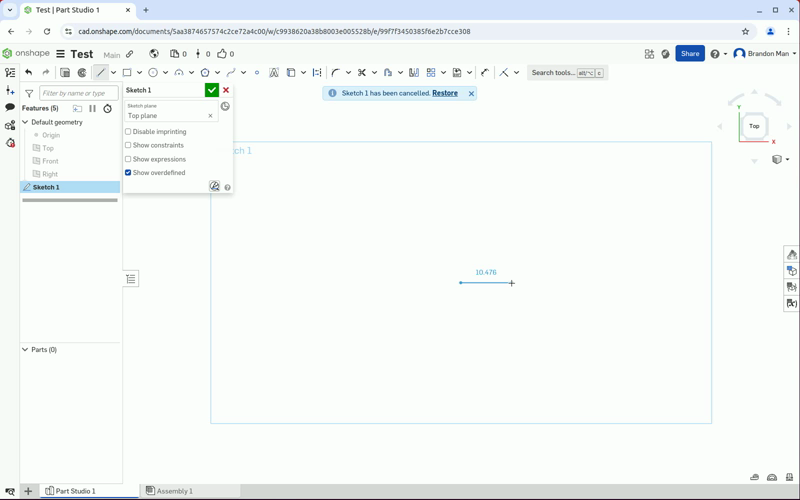
key_up(shift)
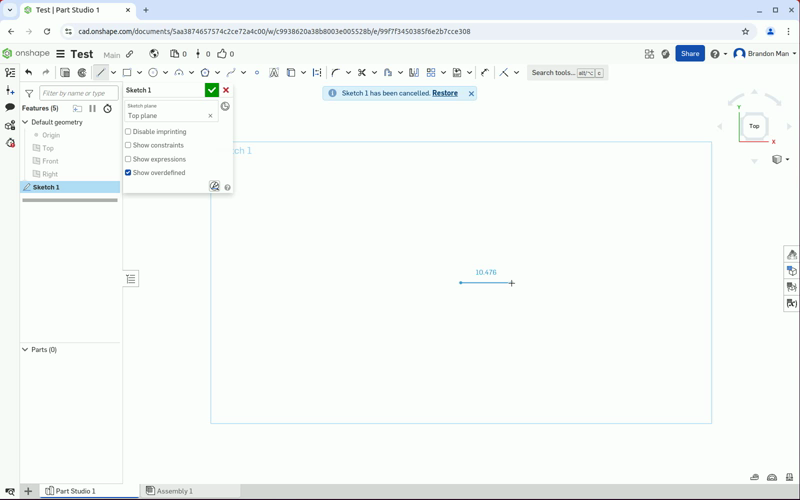
key_down(shift)
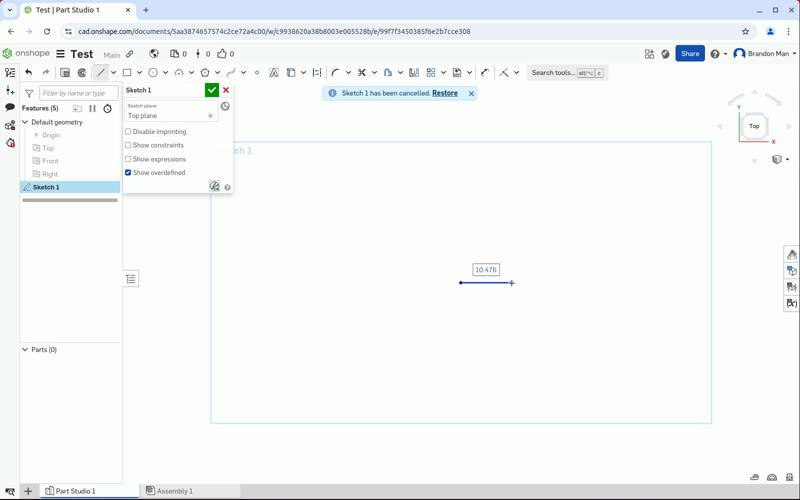
mouse_move(511, 170)
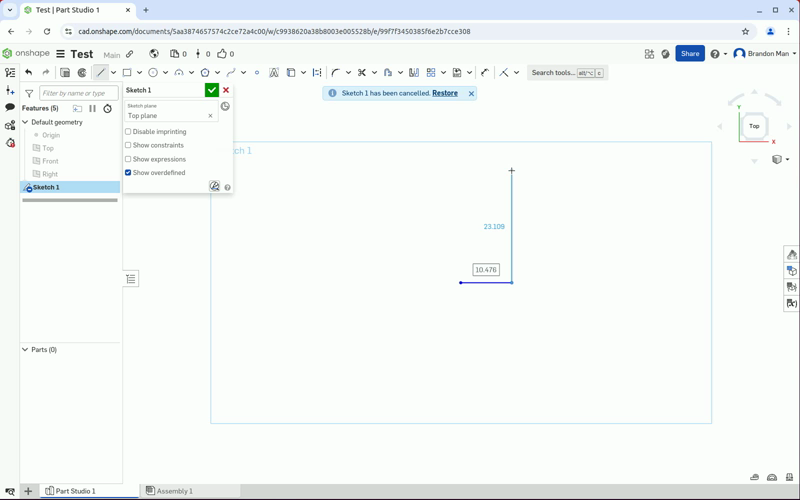
click(511, 170)
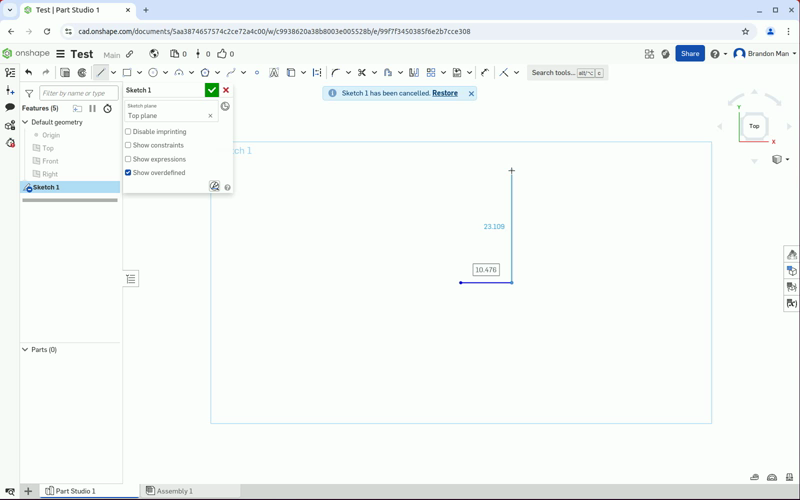
key_up(shift)
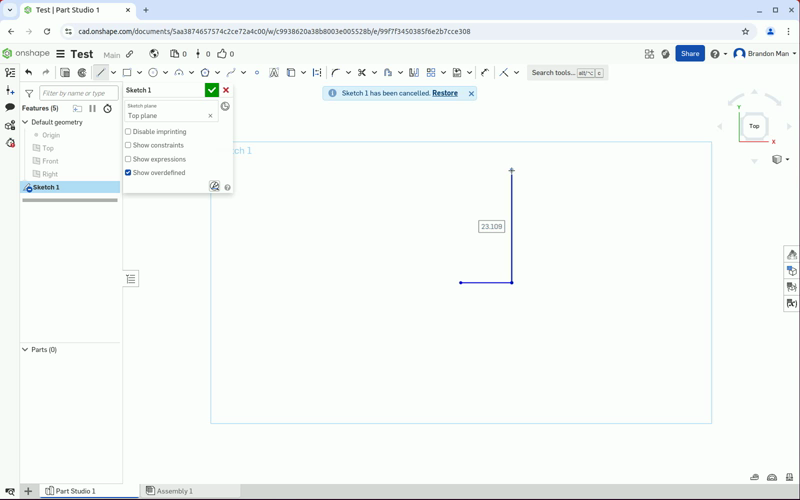
key_down(shift)
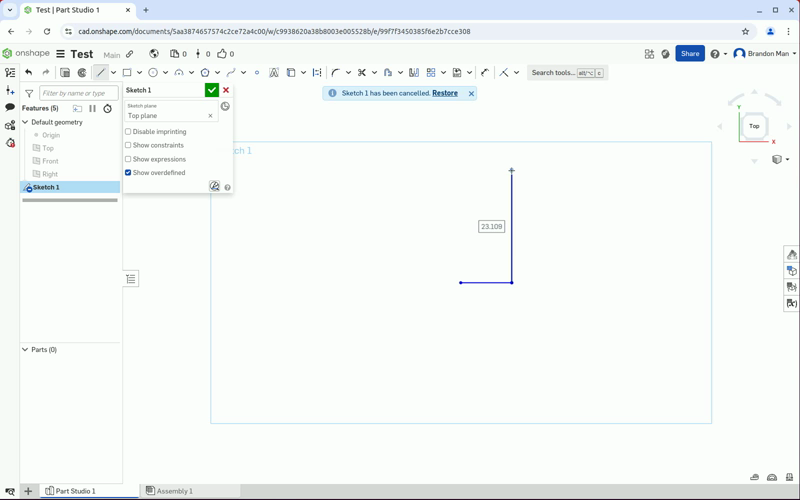
mouse_move(541, 170)
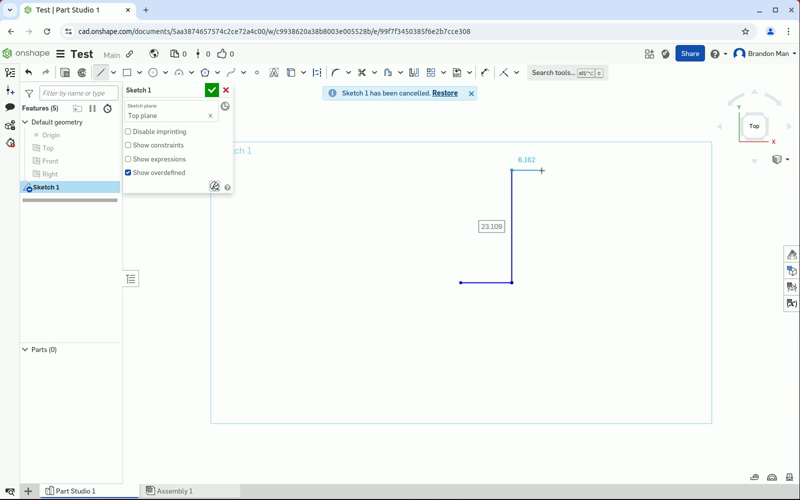
mouse_move(460, 170)
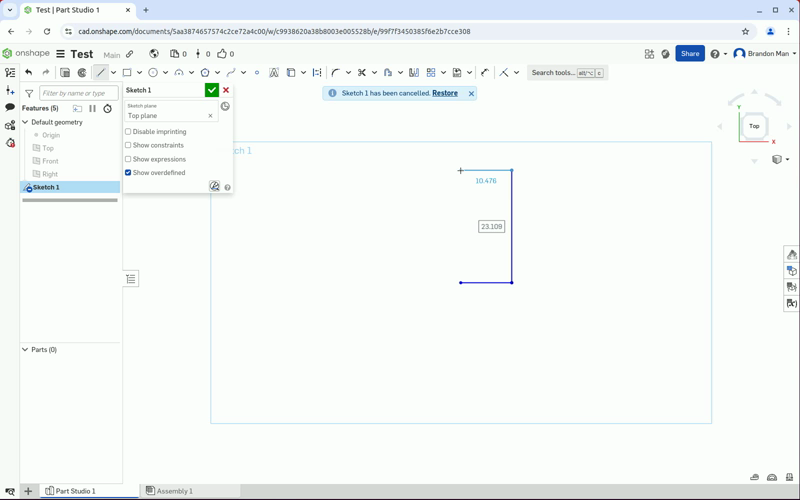
click(460, 170)
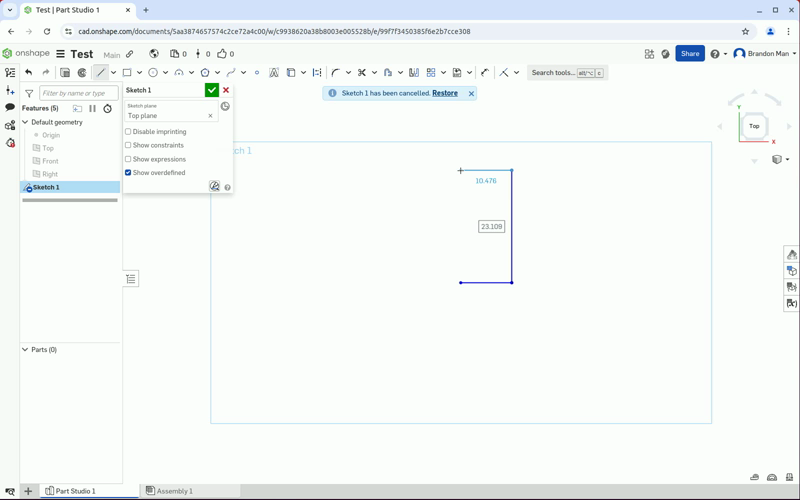
key_up(shift)
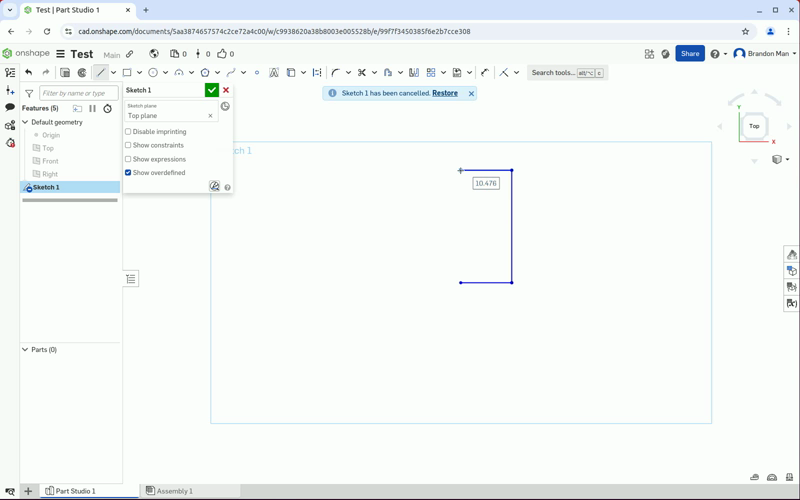
key_down(shift)
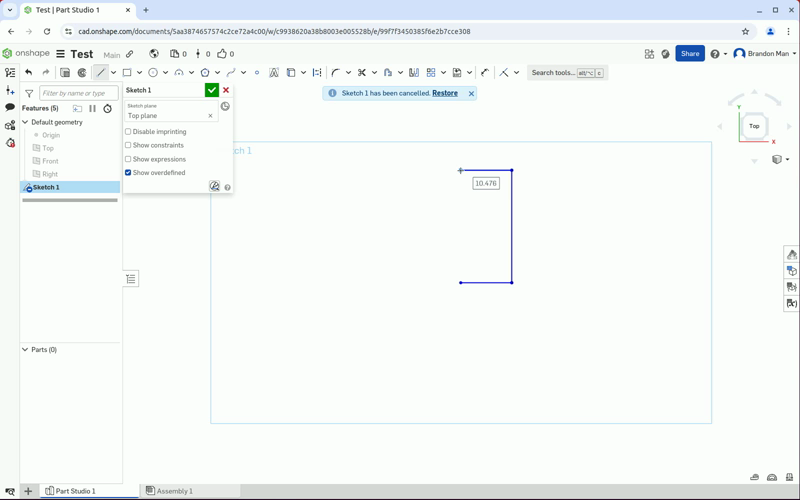
mouse_move(460, 282)
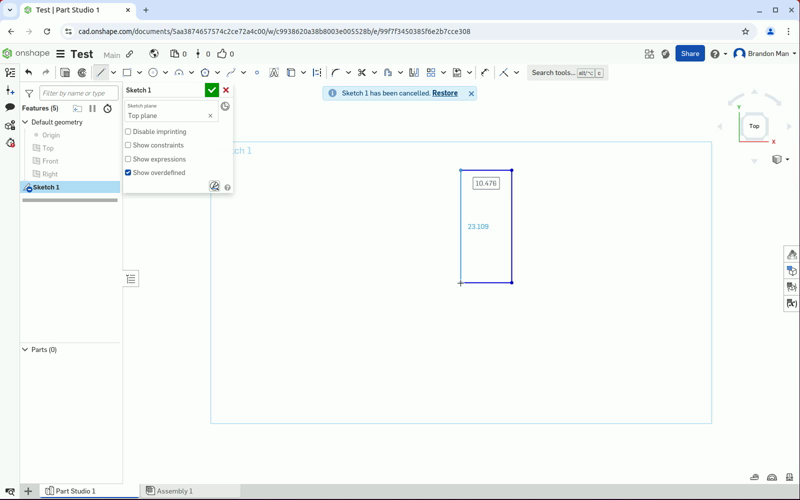
key_up(shift)
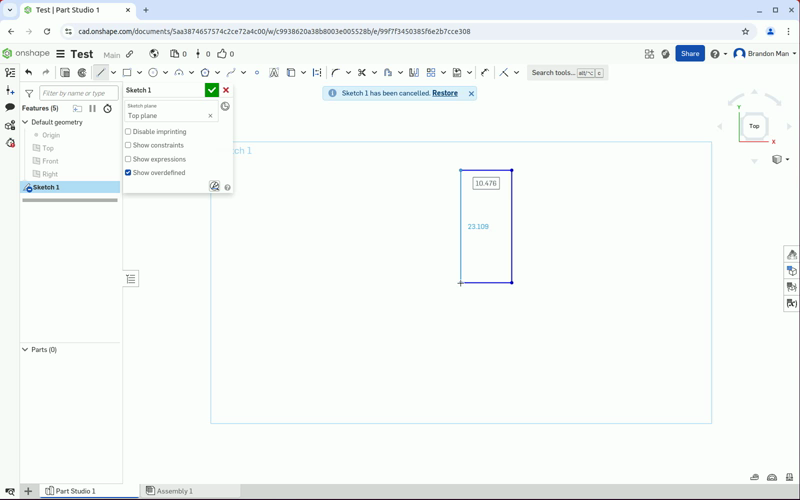
click(460, 282)
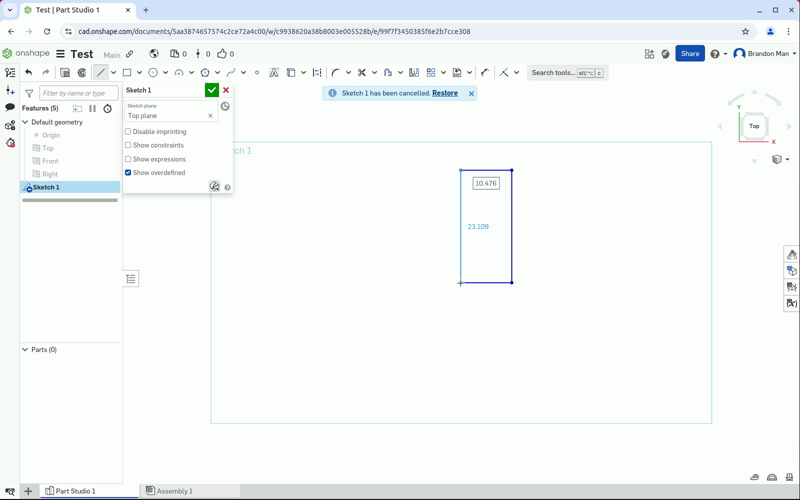
key(esc)
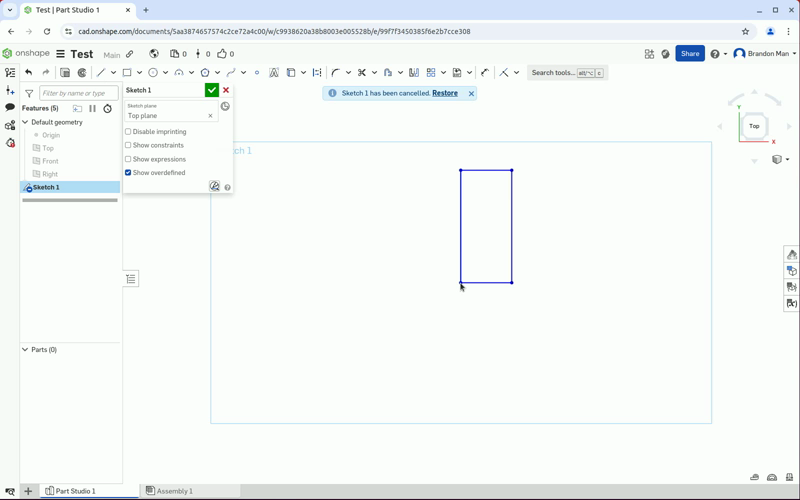
mouse_move(472, 241)
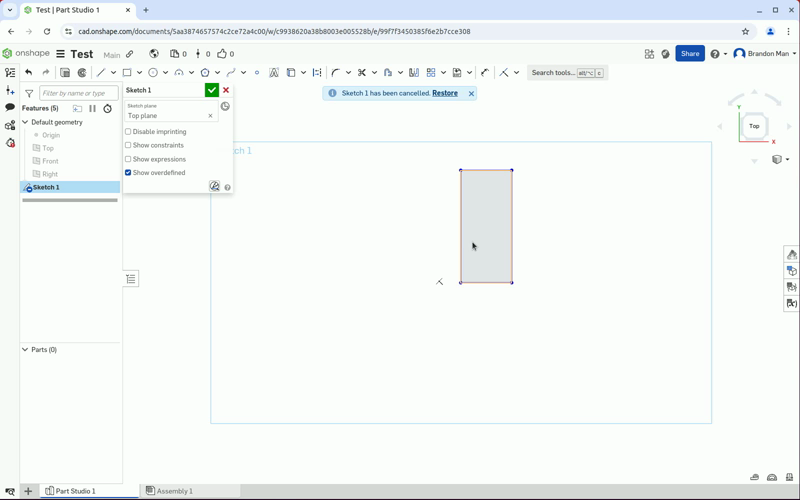
click(472, 241)
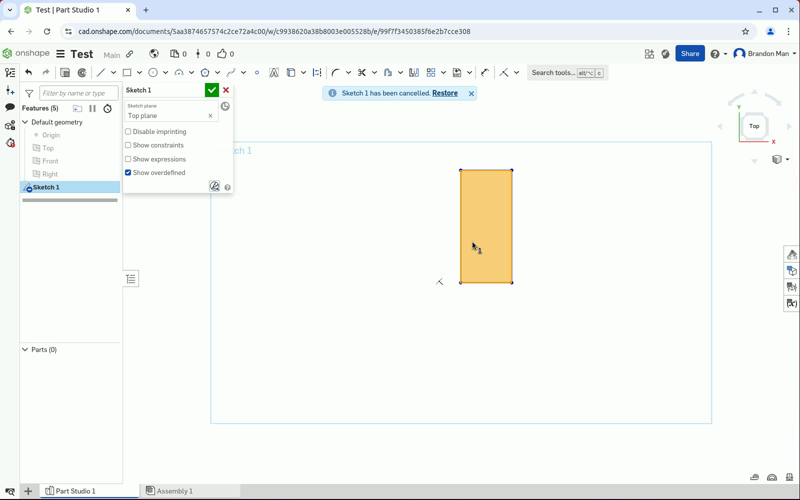
mouse_move(73, 352)
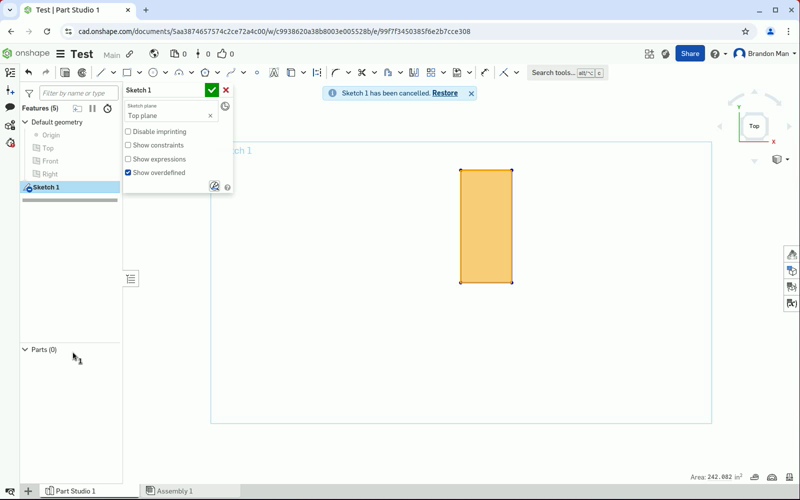
key(shift+y)
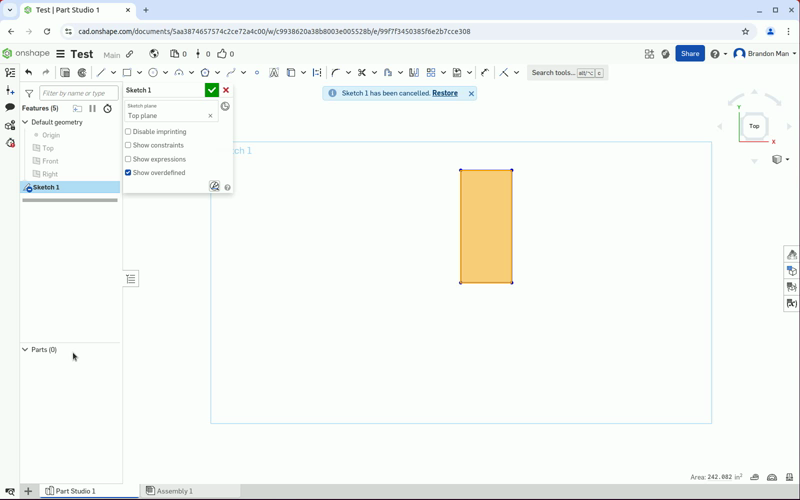
key(shift+e)
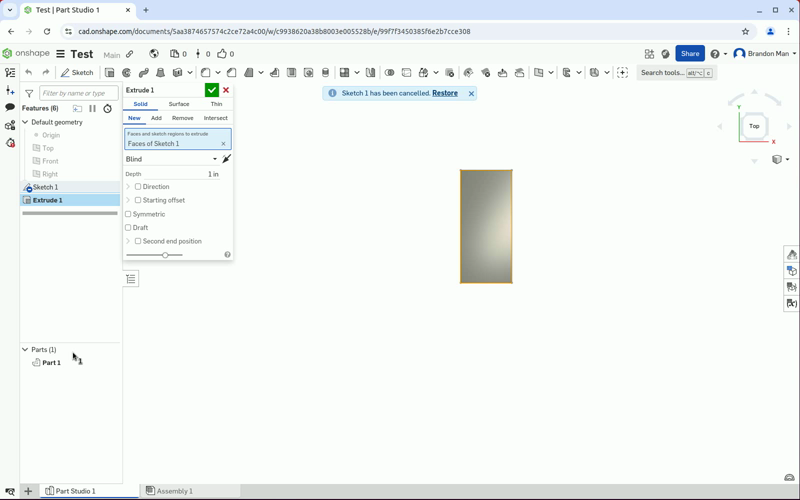
mouse_move(143, 106)
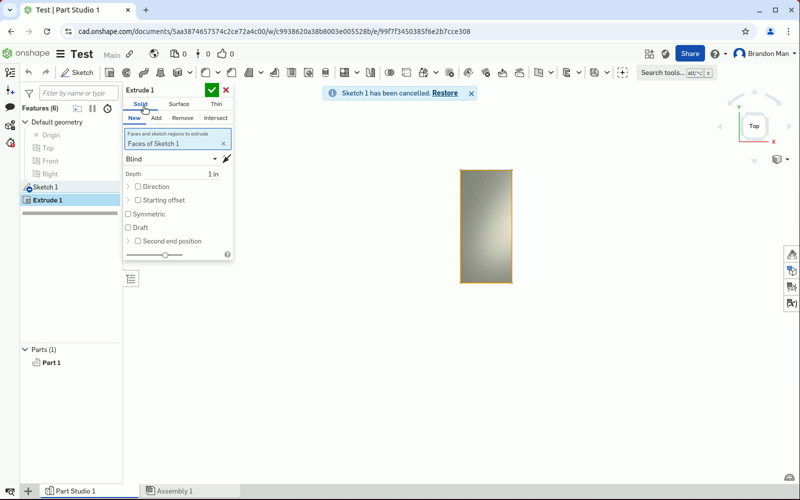
click(143, 106)
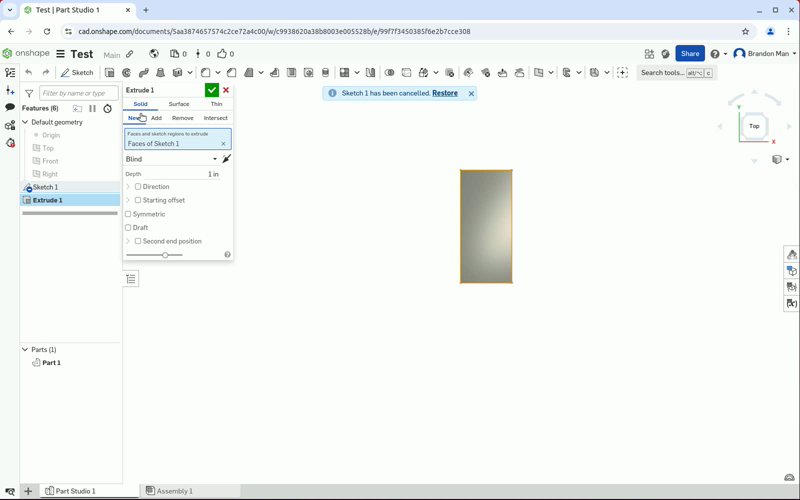
mouse_move(137, 120)
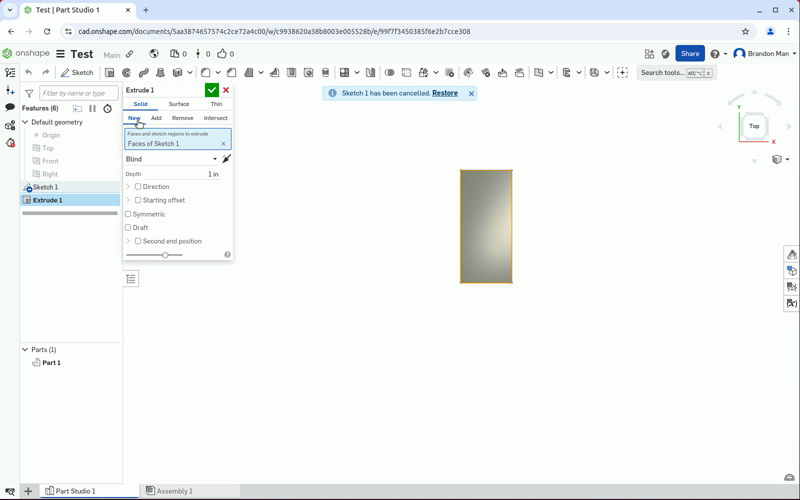
click(137, 120)
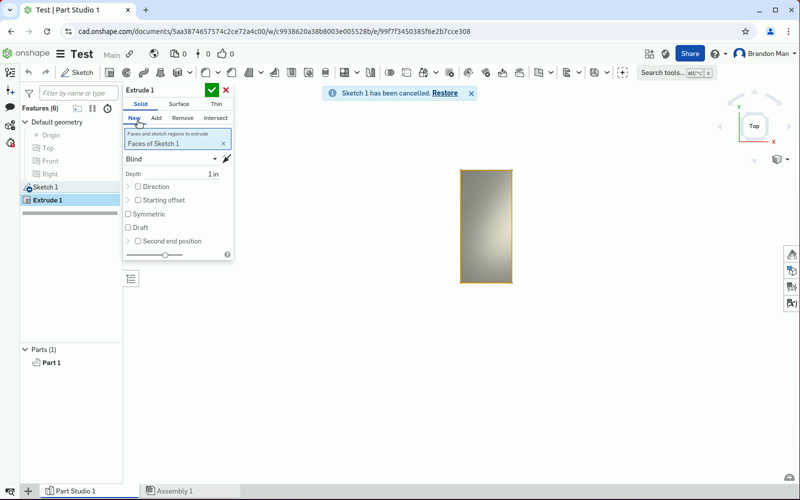
key(tab, 4)
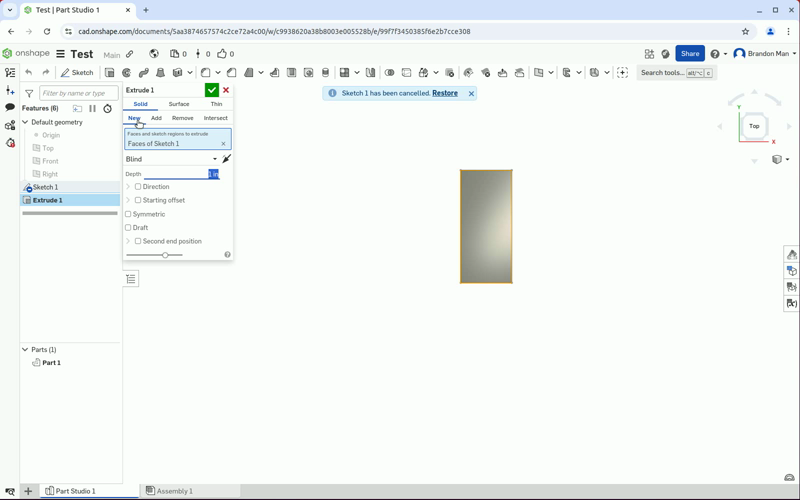
text(10.351)
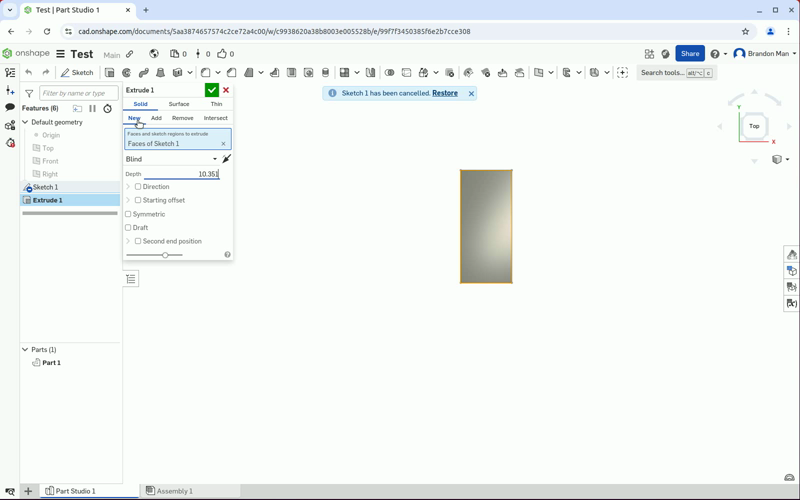
key(enter)
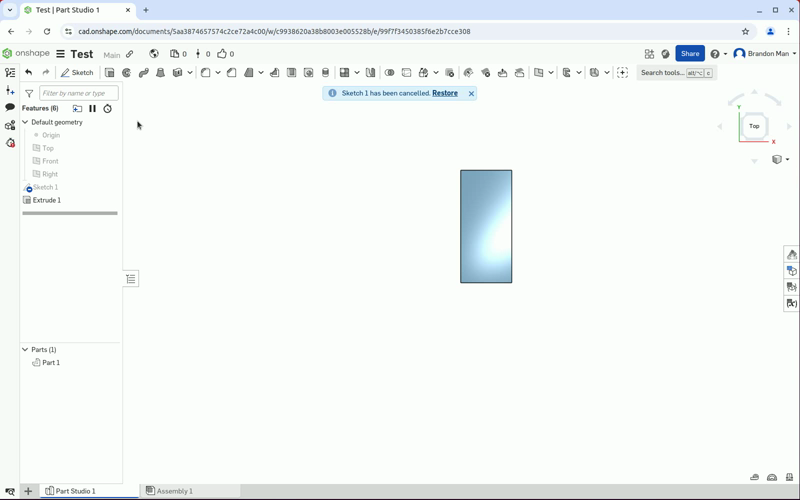
key(shift+h)
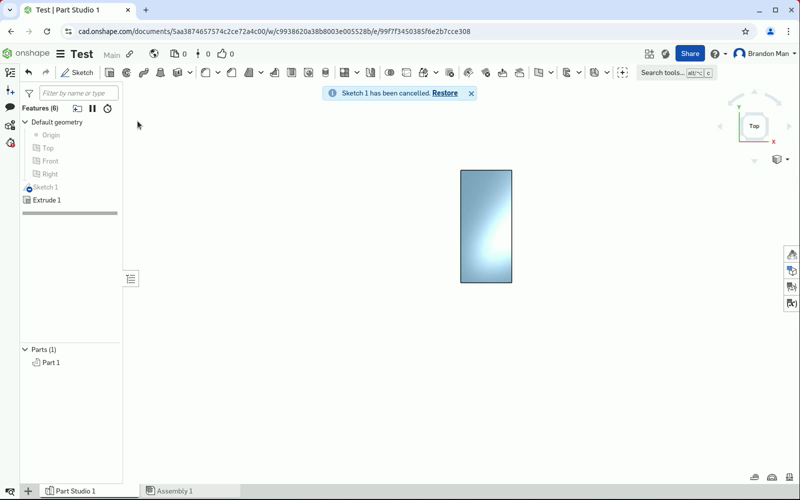
key(shift+h)
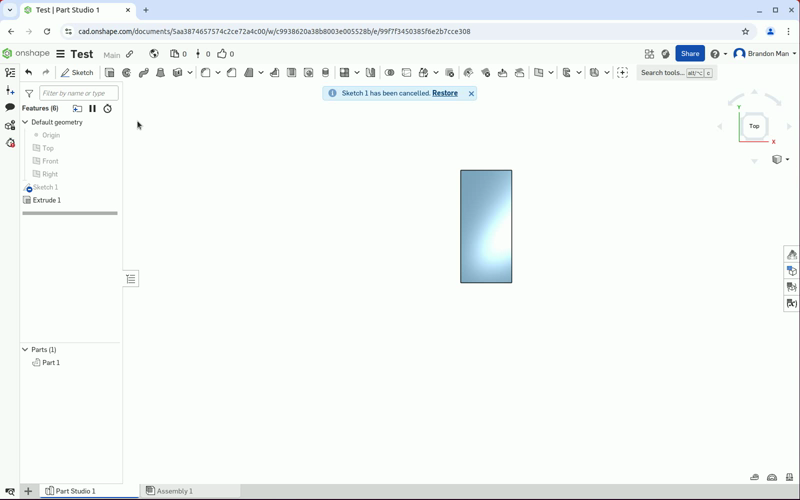
mouse_move(73, 189)
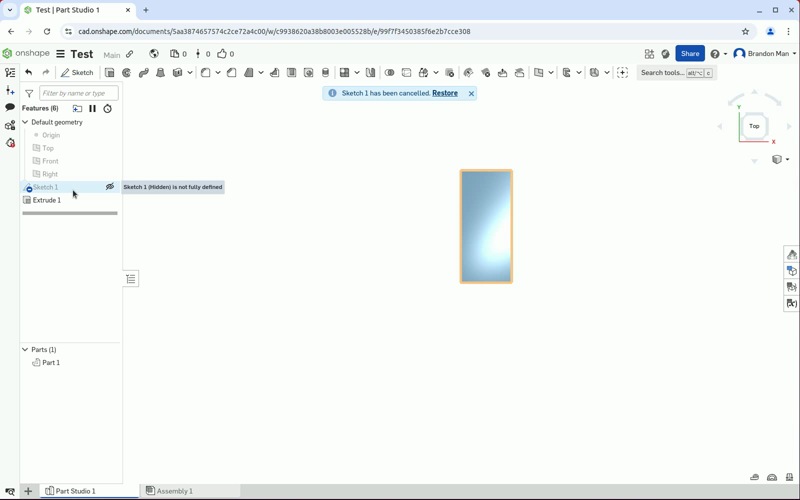
click(73, 189)
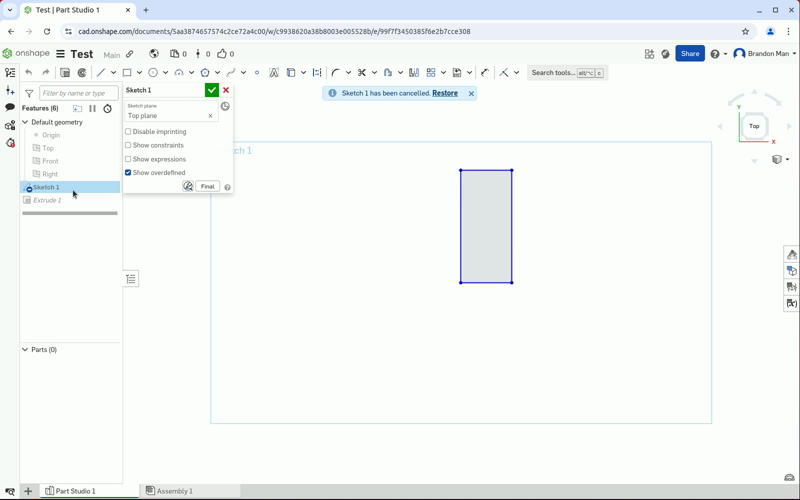
mouse_move(229, 92)
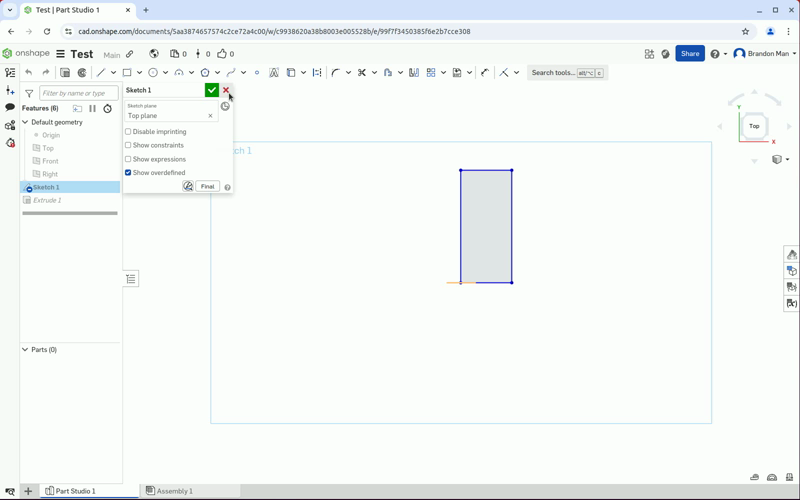
click(229, 92)
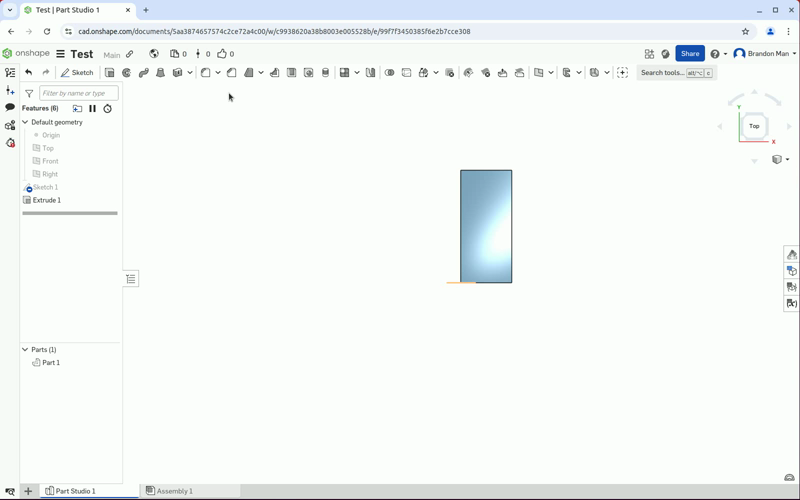
mouse_move(73, 352)
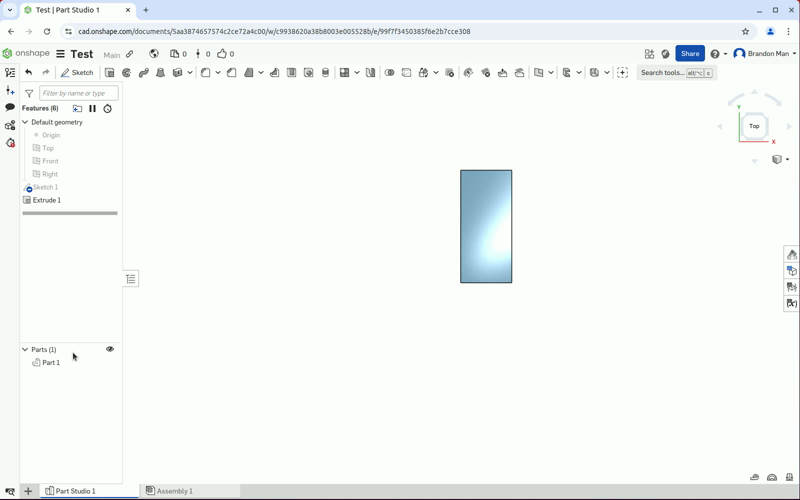
key(y)
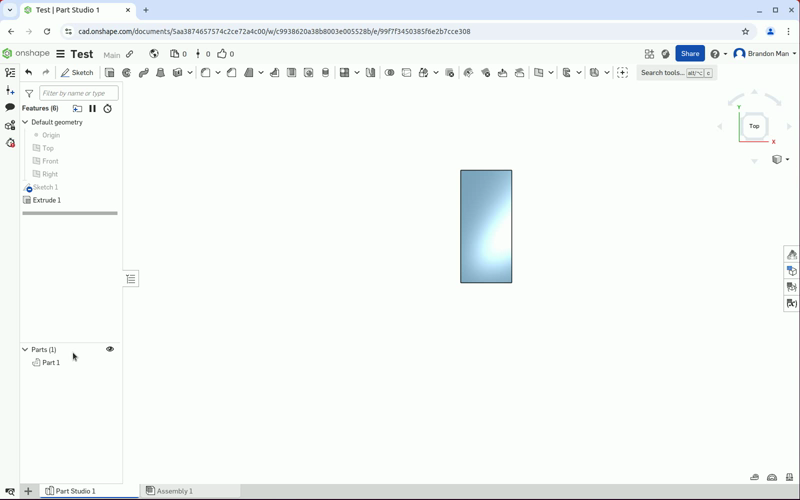
key(shift+p)
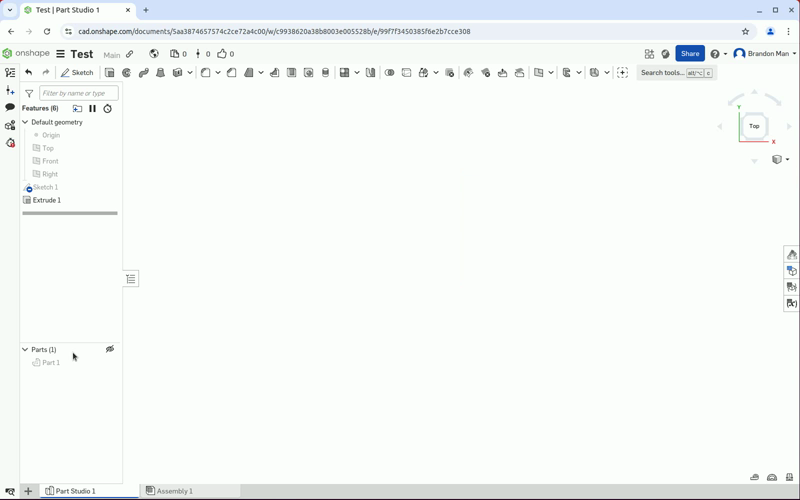
key(space)
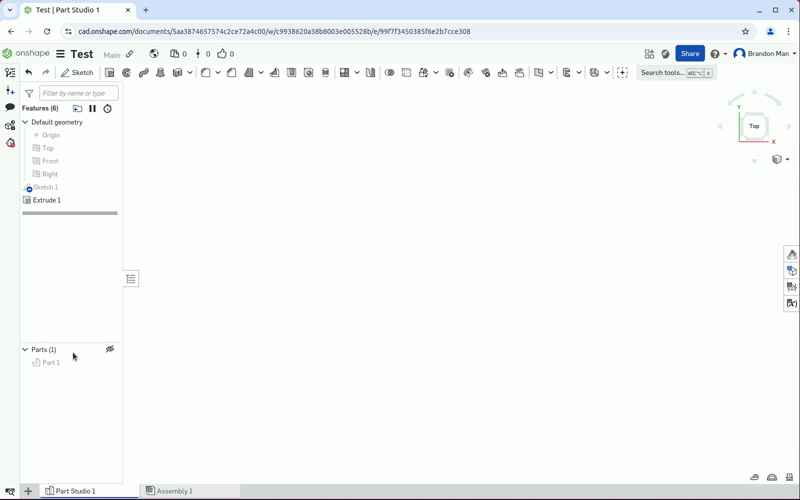
key_down(shift)
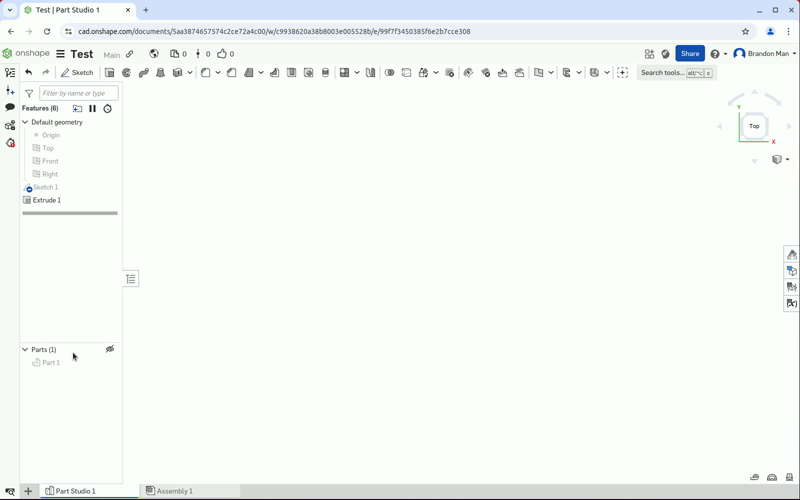
key(up)
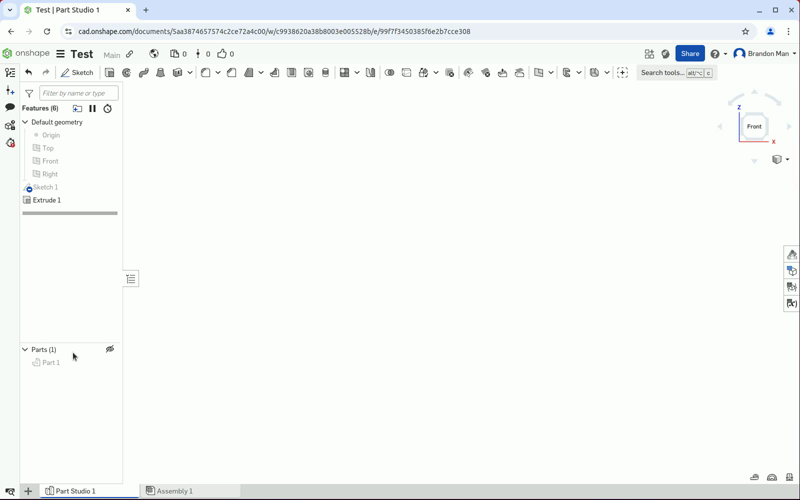
key_up(shift)
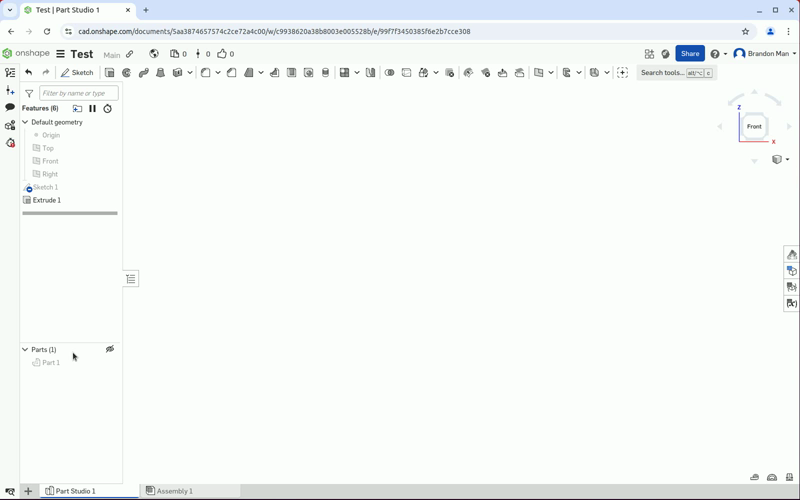
mouse_move(73, 352)
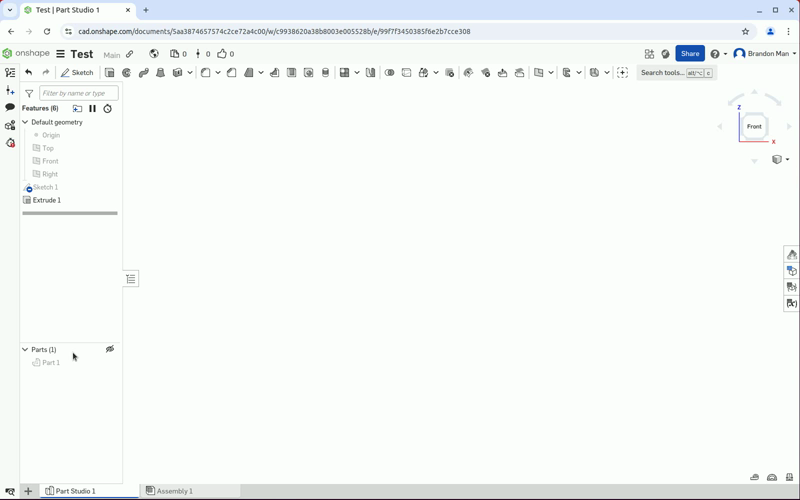
key(shift+y)
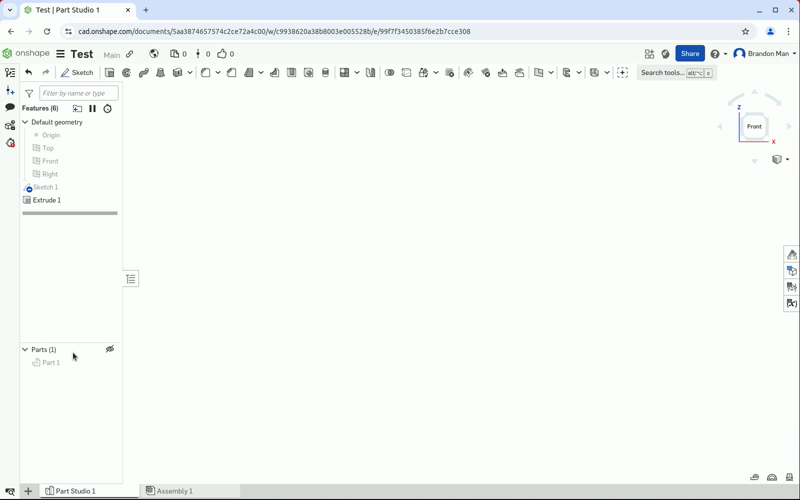
key(shift+s)
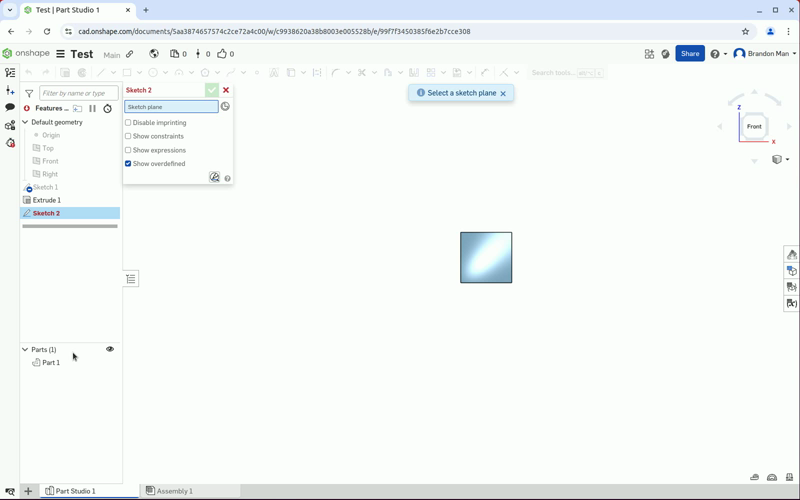
mouse_move(73, 163)
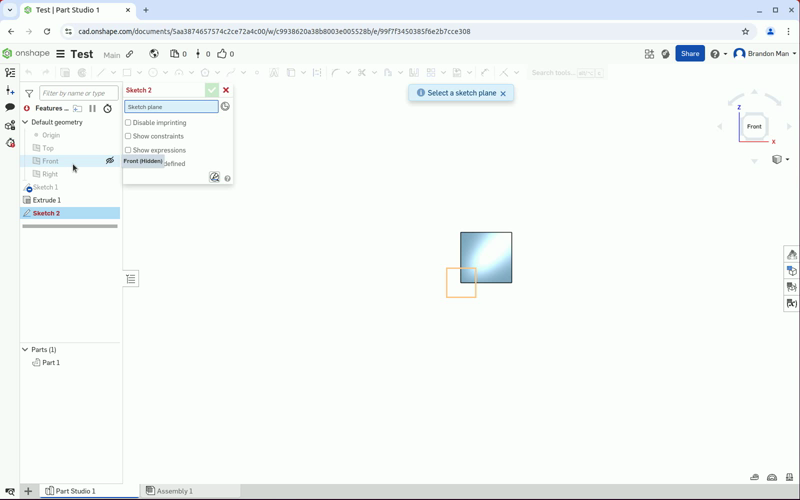
click(73, 163)
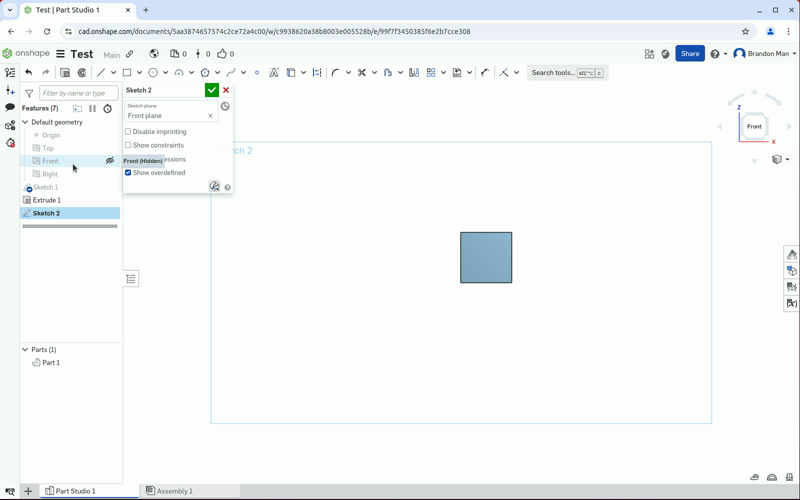
mouse_move(73, 352)
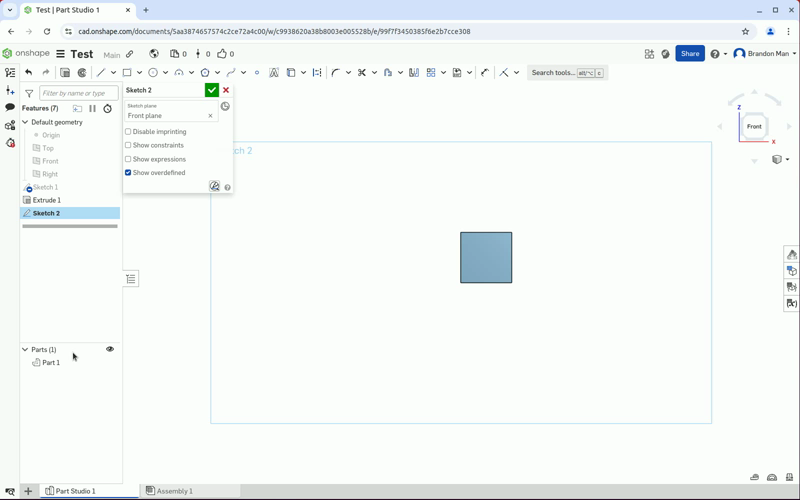
key(y)
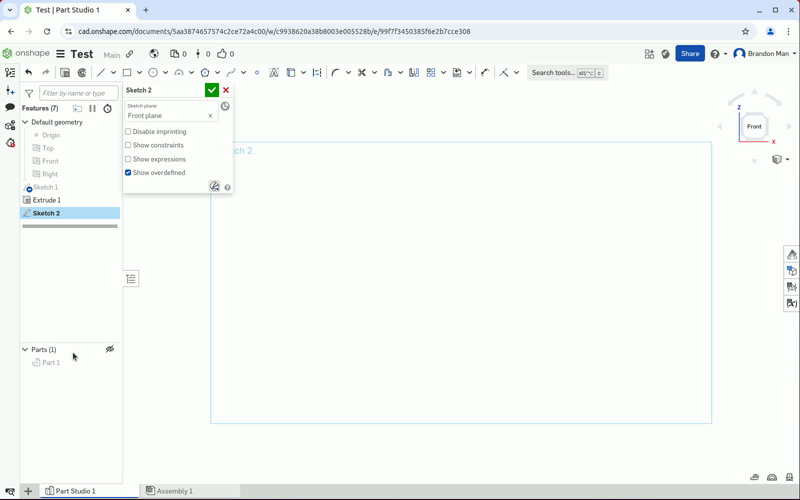
key(l)
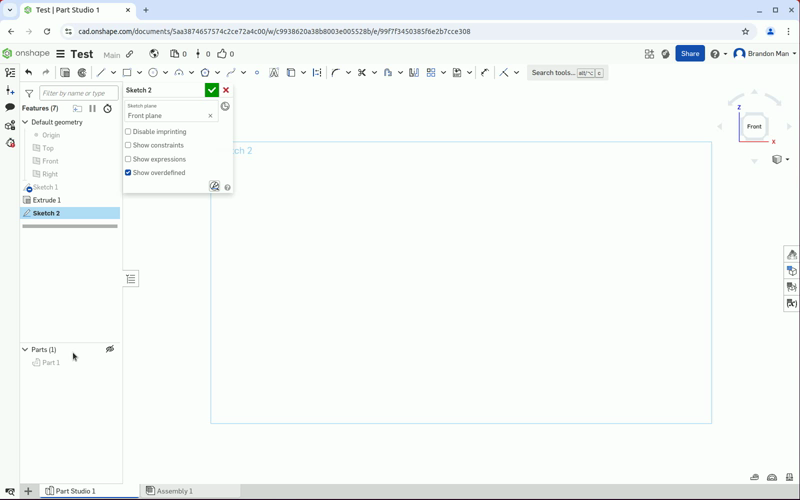
key_down(shift)
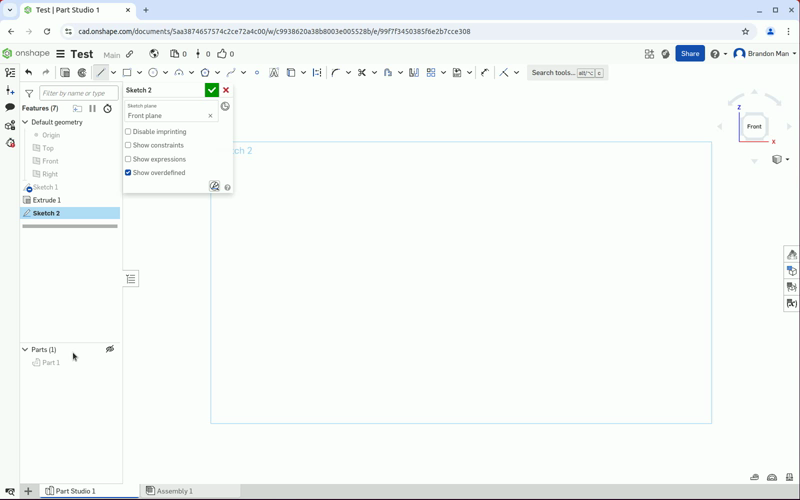
mouse_move(479, 264)
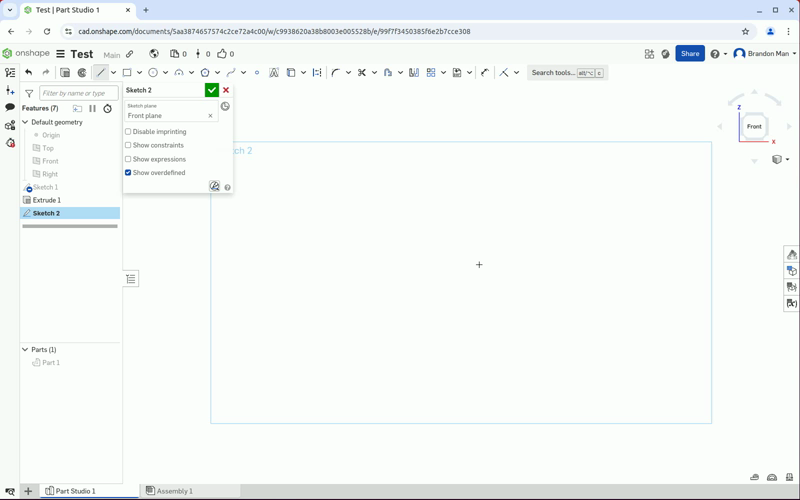
click(479, 264)
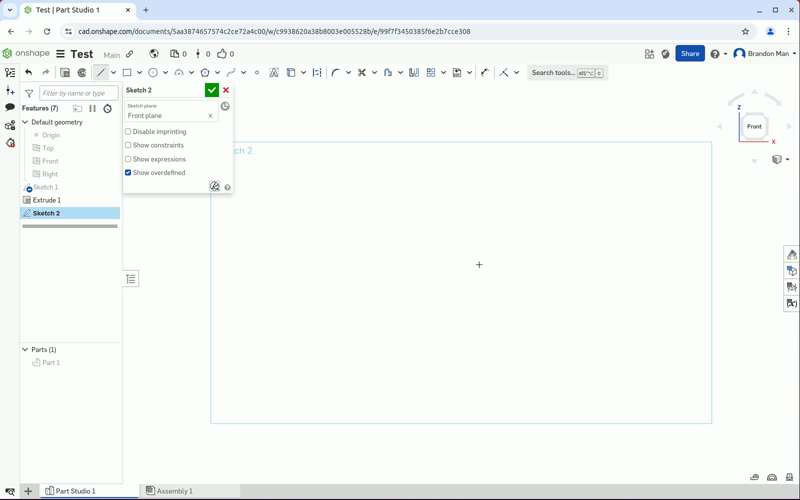
key_up(shift)
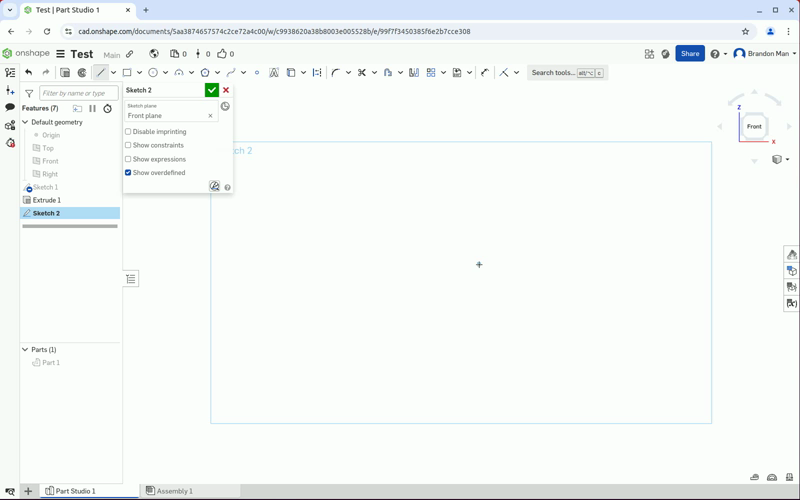
key_down(shift)
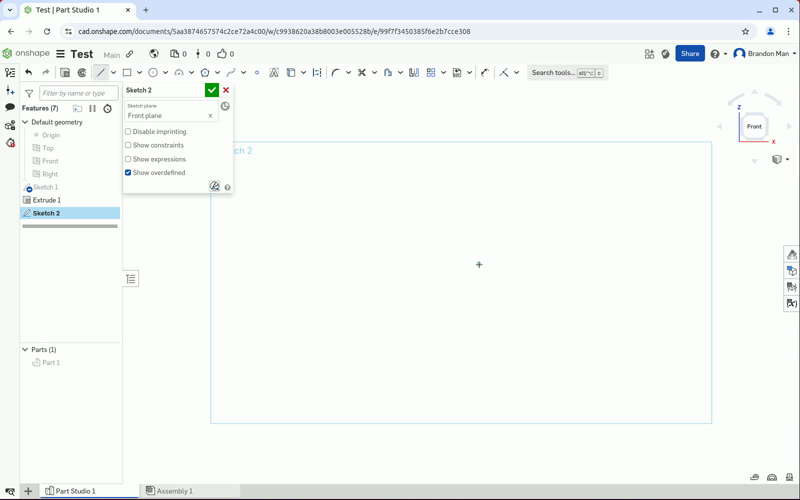
mouse_move(509, 264)
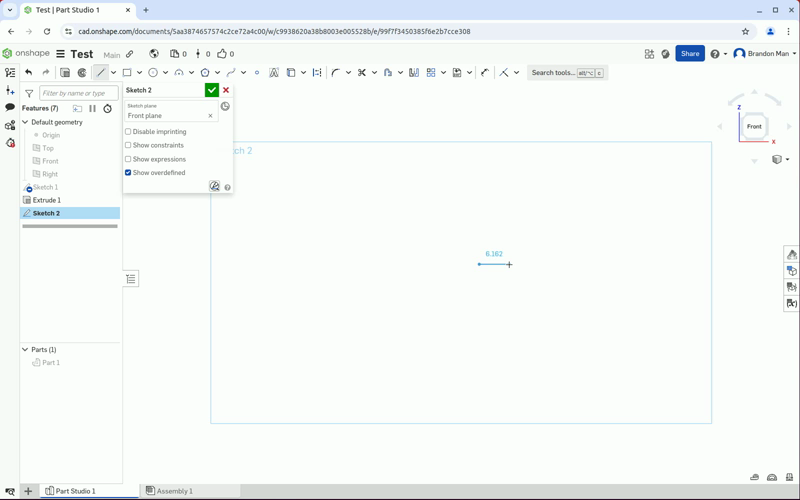
mouse_move(494, 264)
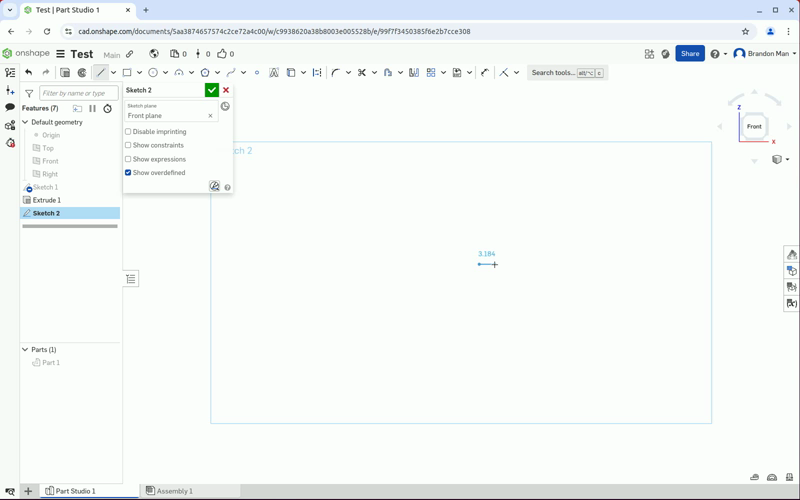
click(494, 264)
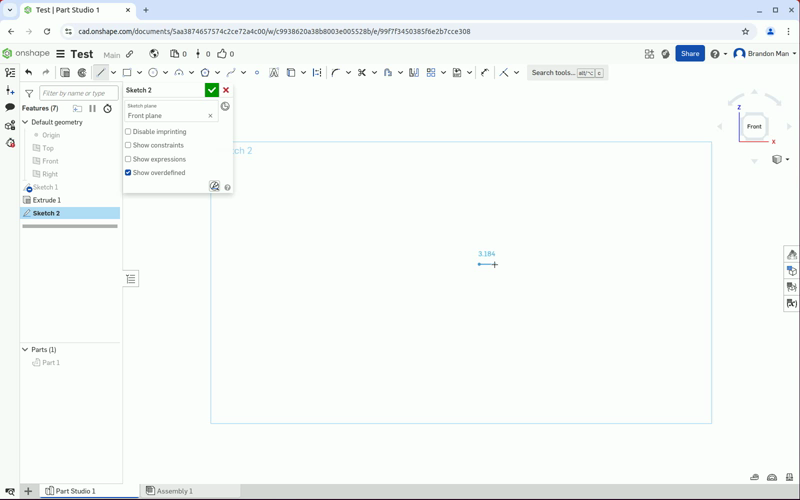
key_up(shift)
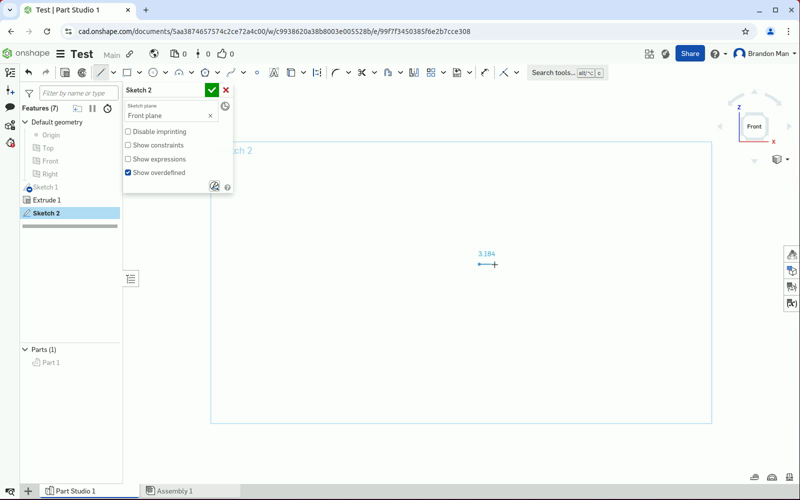
key_down(shift)
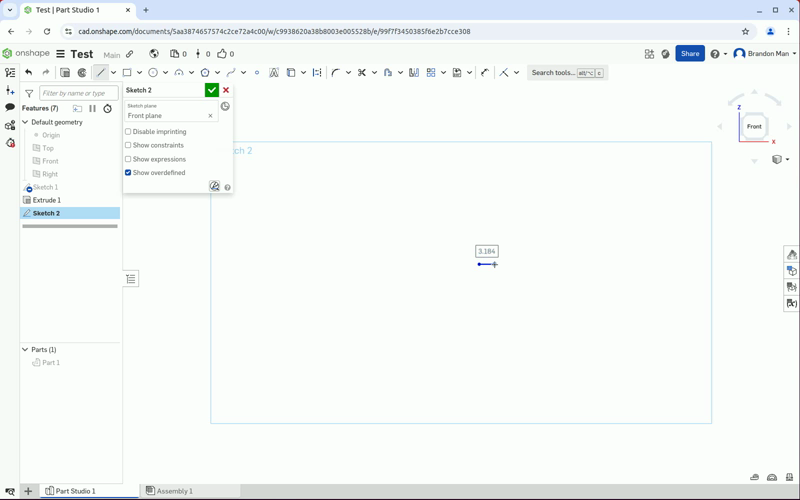
mouse_move(524, 264)
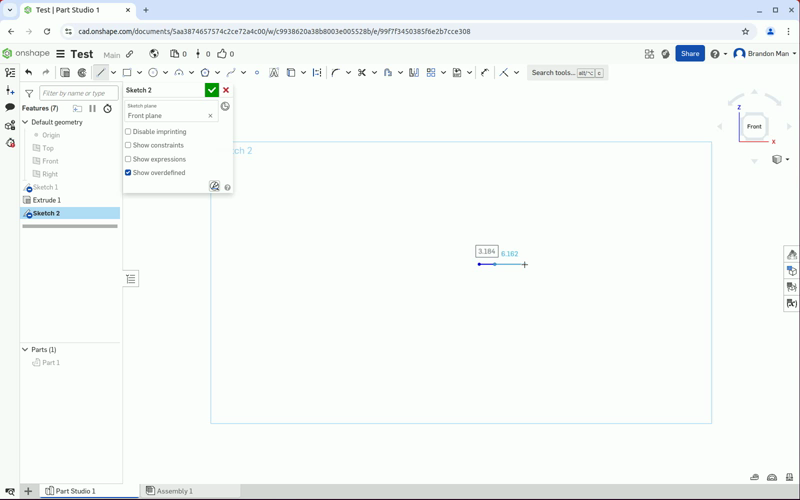
mouse_move(494, 249)
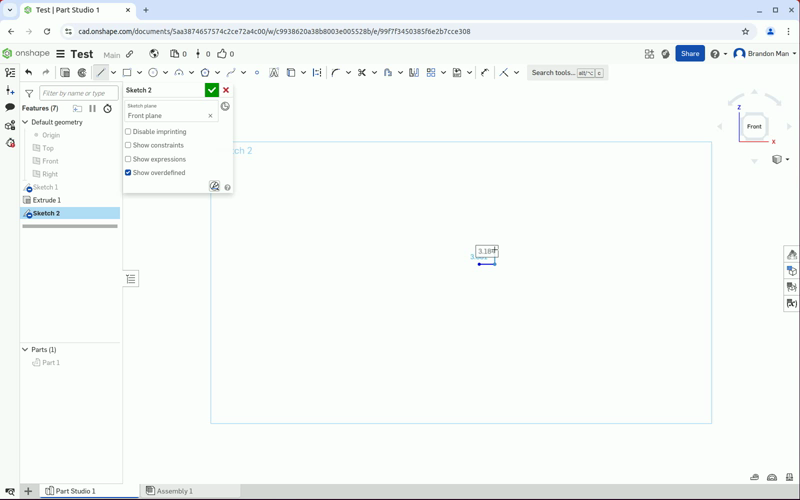
click(494, 249)
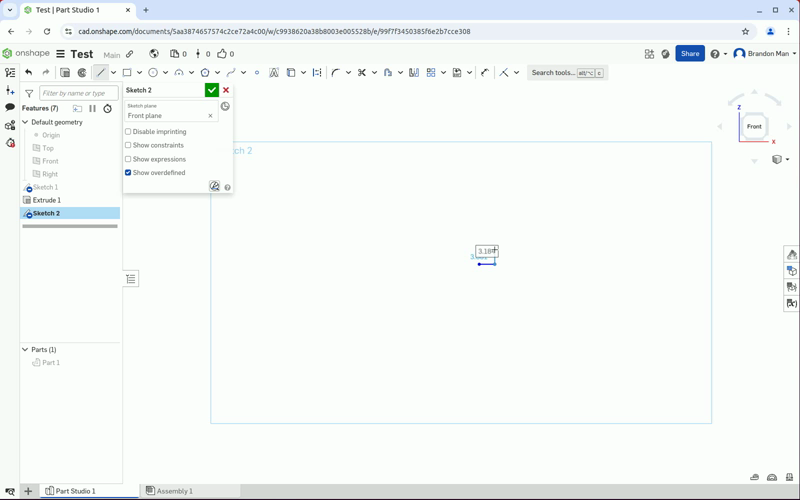
key_up(shift)
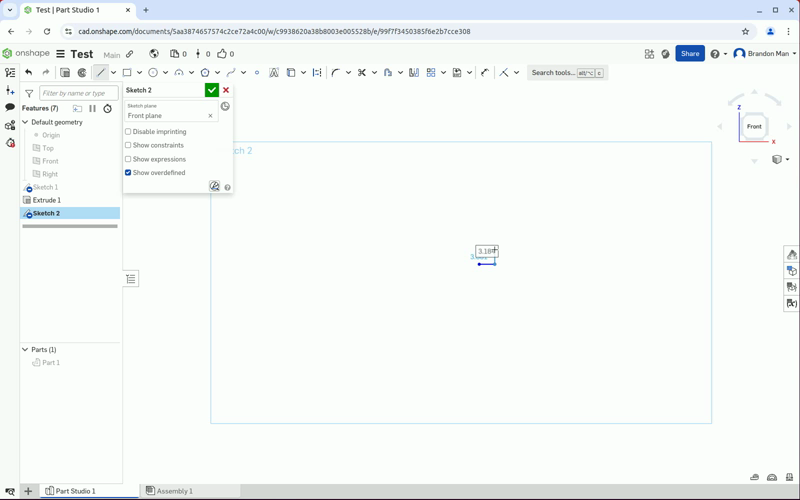
key_down(shift)
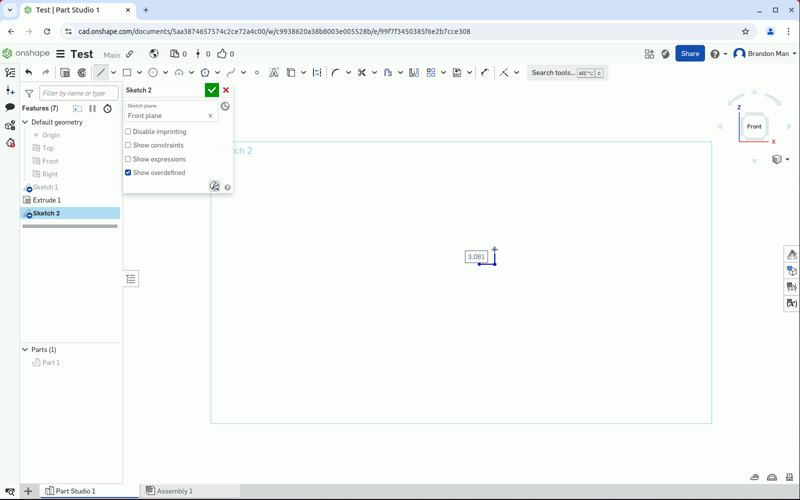
mouse_move(524, 249)
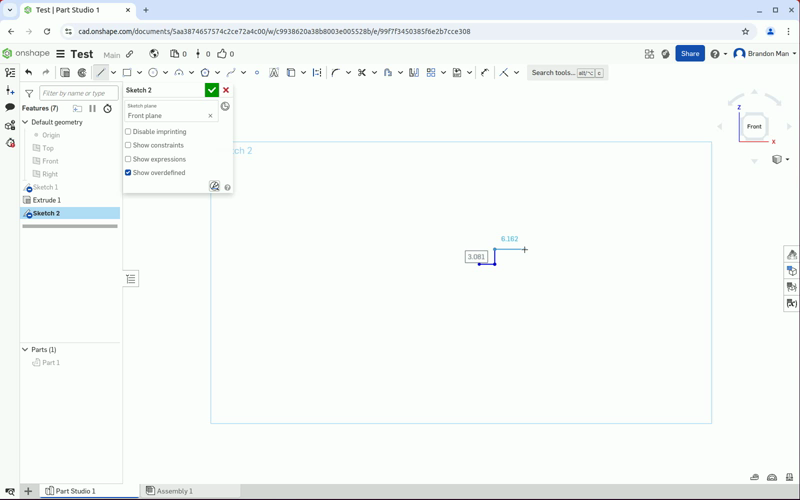
mouse_move(479, 249)
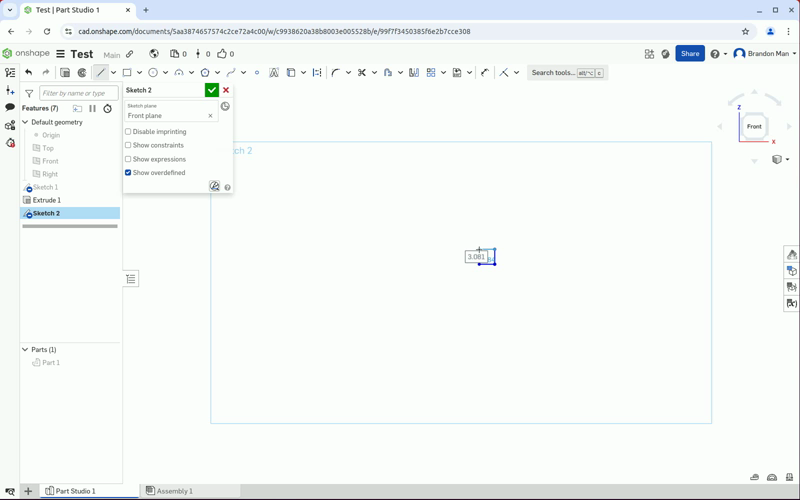
click(479, 249)
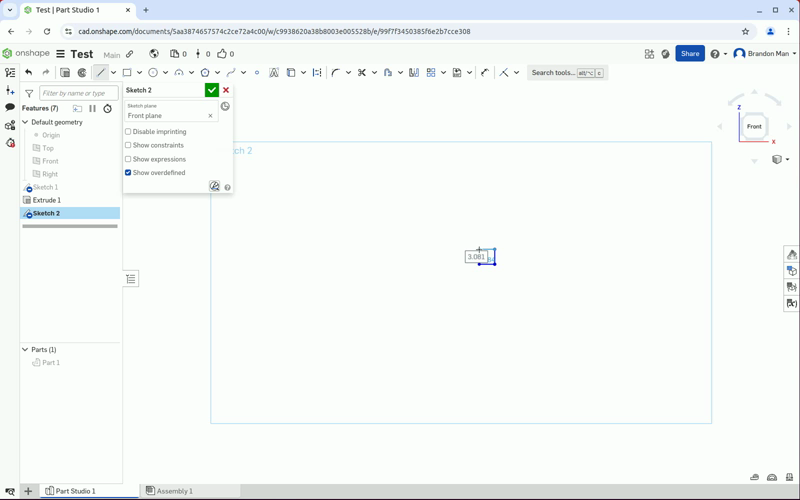
key_up(shift)
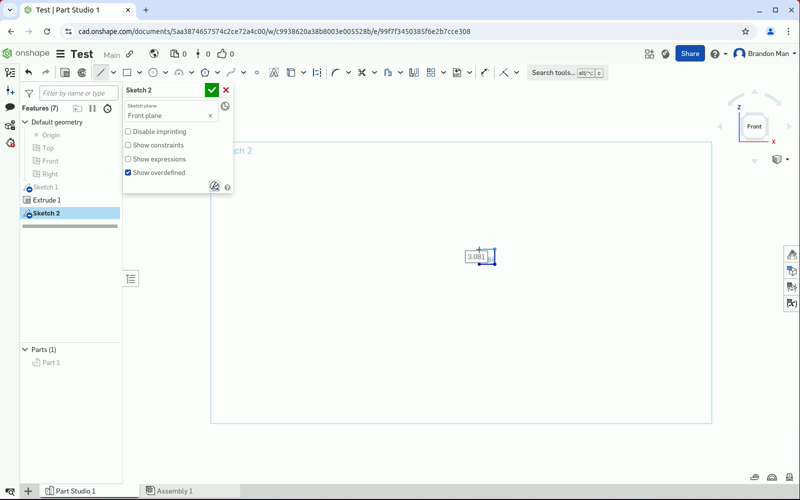
mouse_move(509, 249)
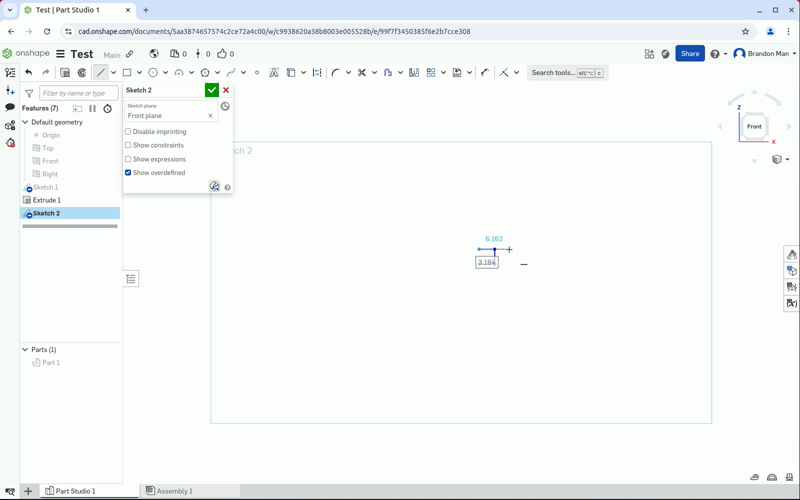
key_down(shift)
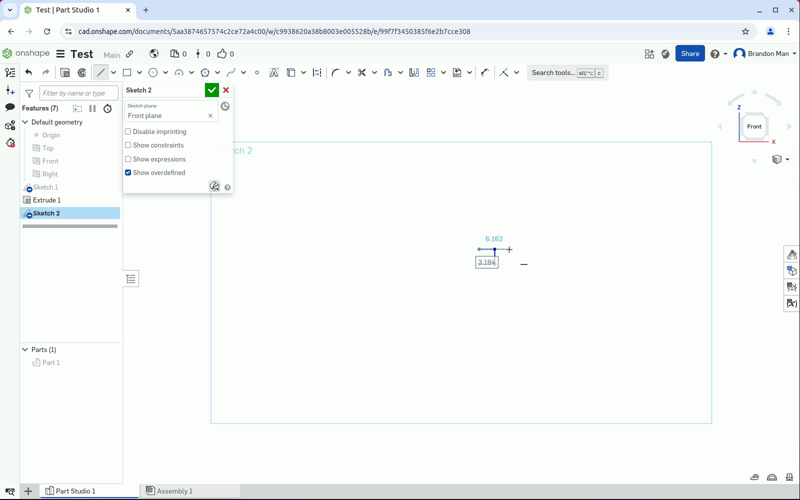
mouse_move(479, 264)
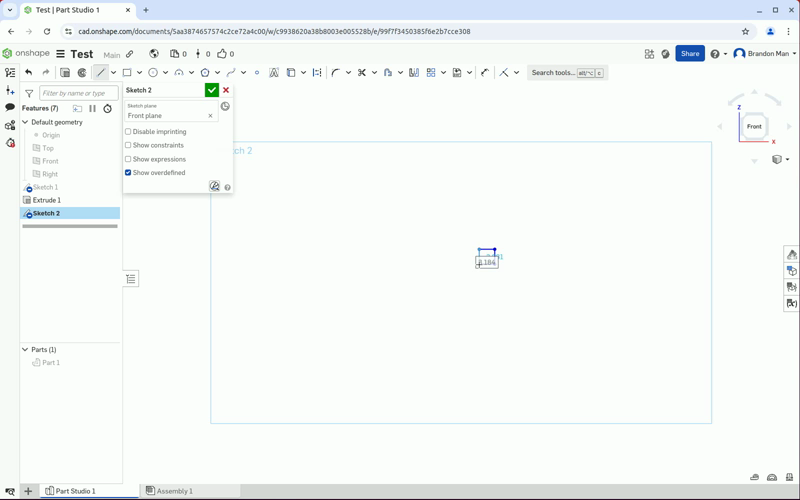
key_up(shift)
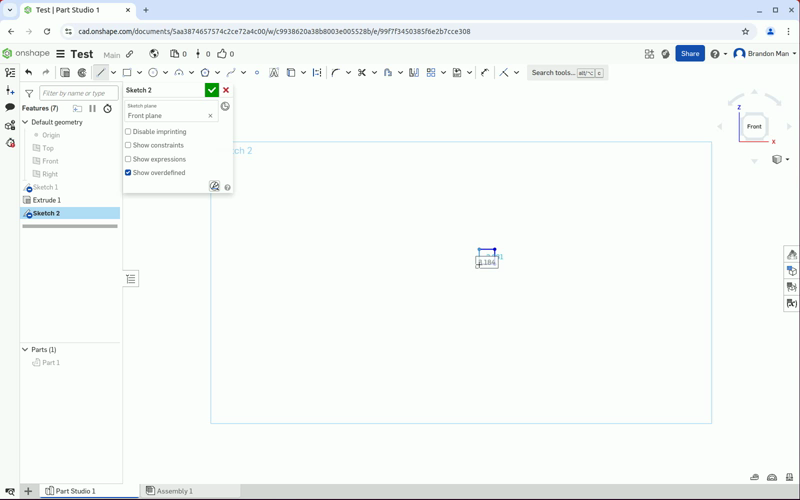
click(479, 264)
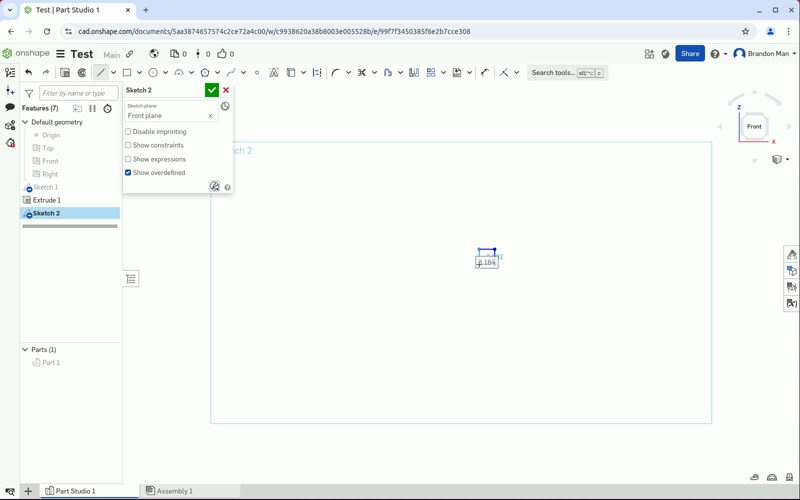
key(esc)
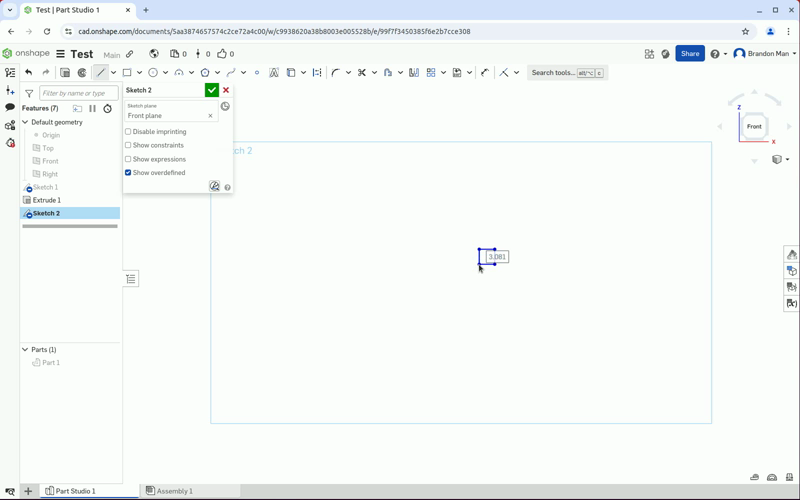
mouse_move(493, 262)
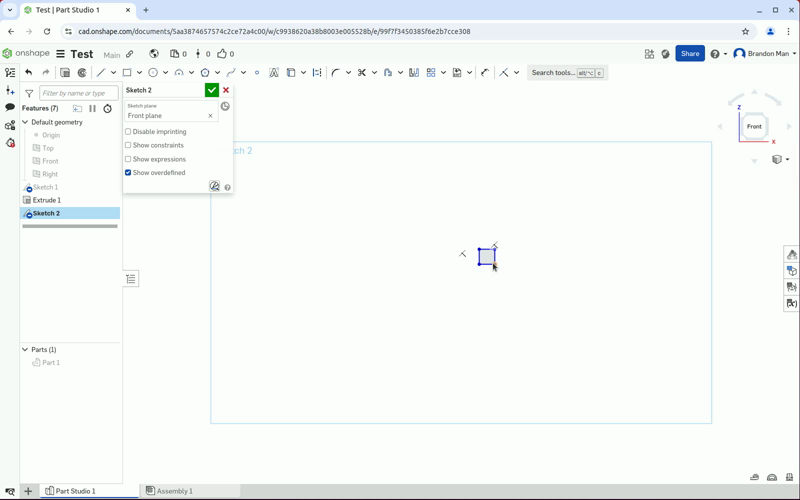
scroll(6)
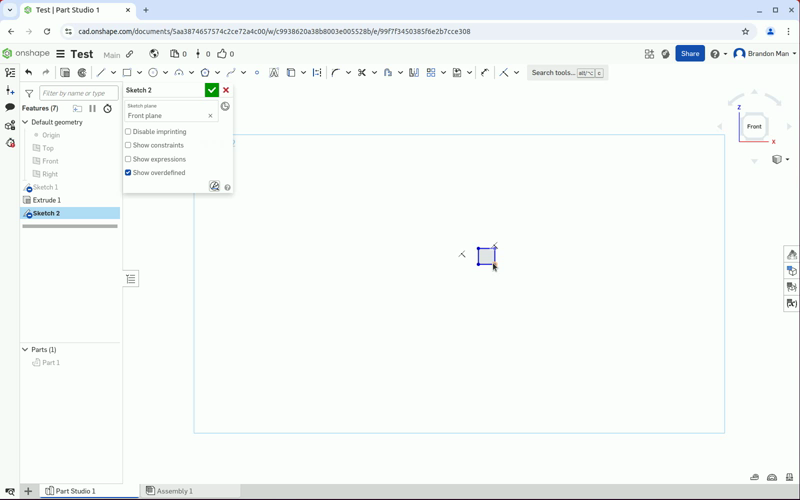
scroll(6)
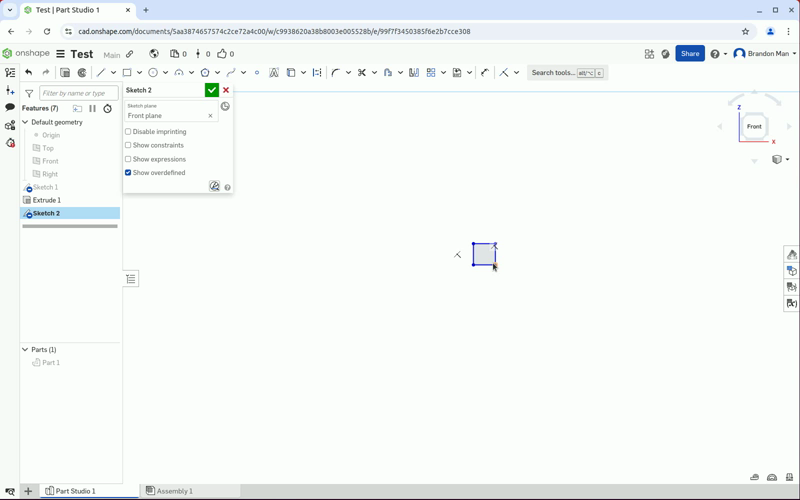
scroll(6)
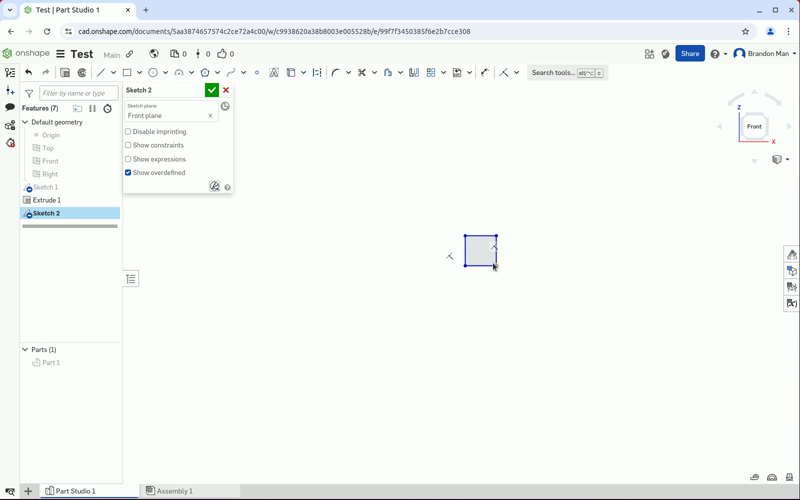
scroll(6)
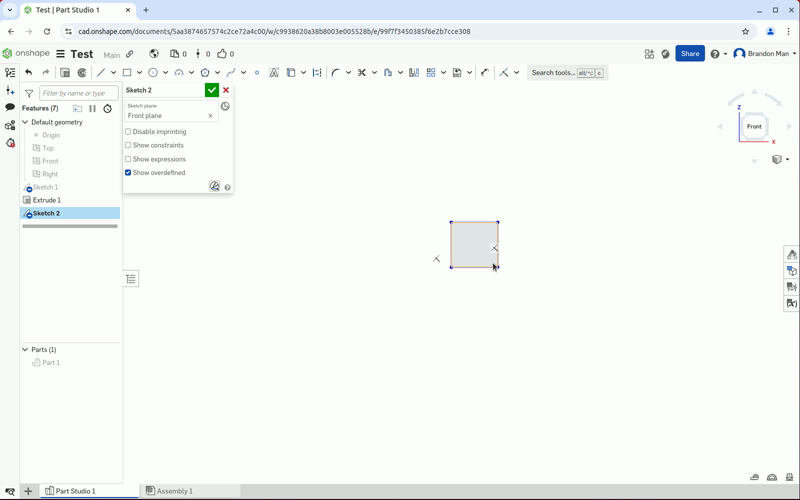
scroll(6)
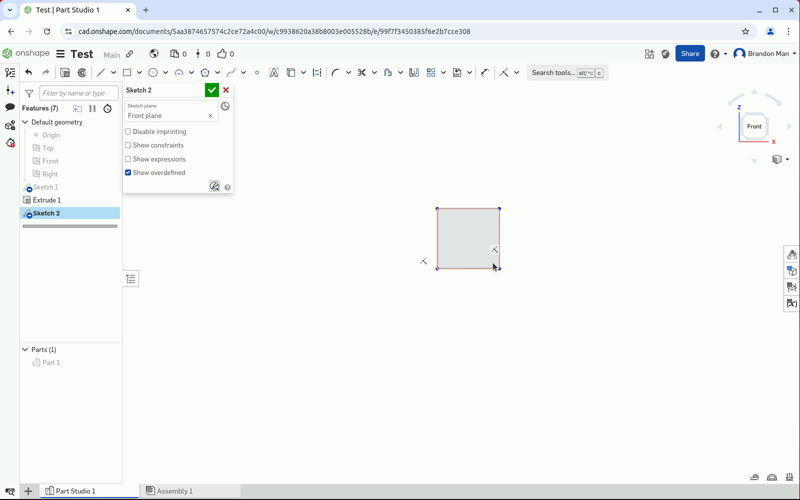
scroll(6)
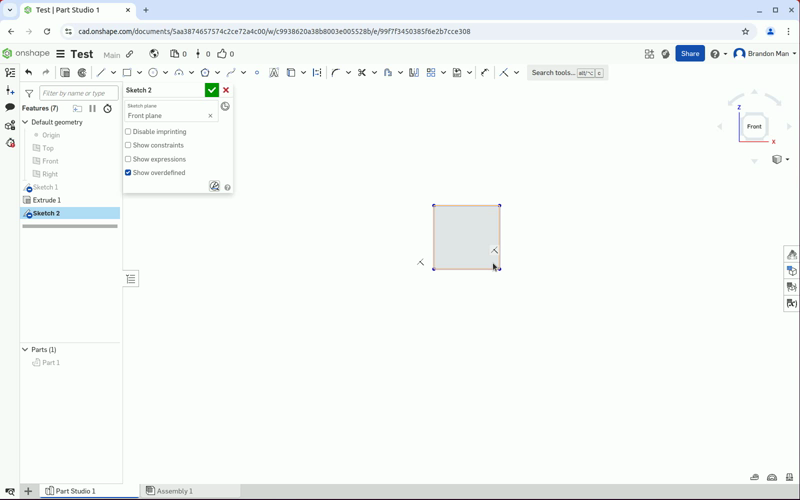
scroll(6)
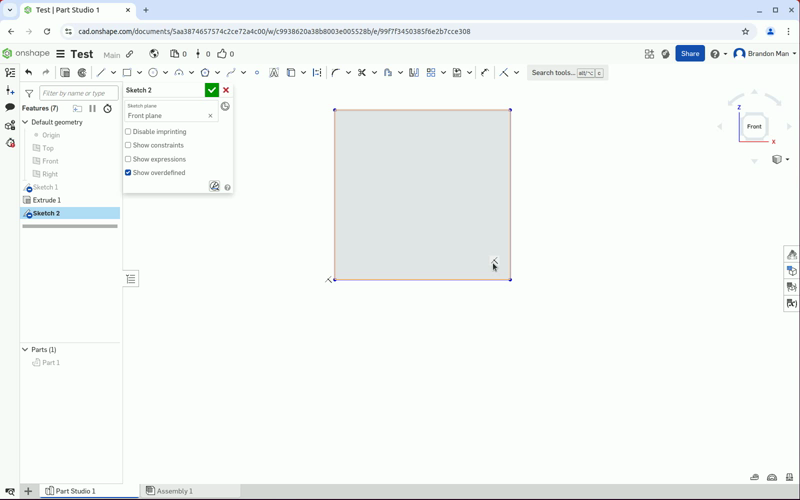
click(493, 262)
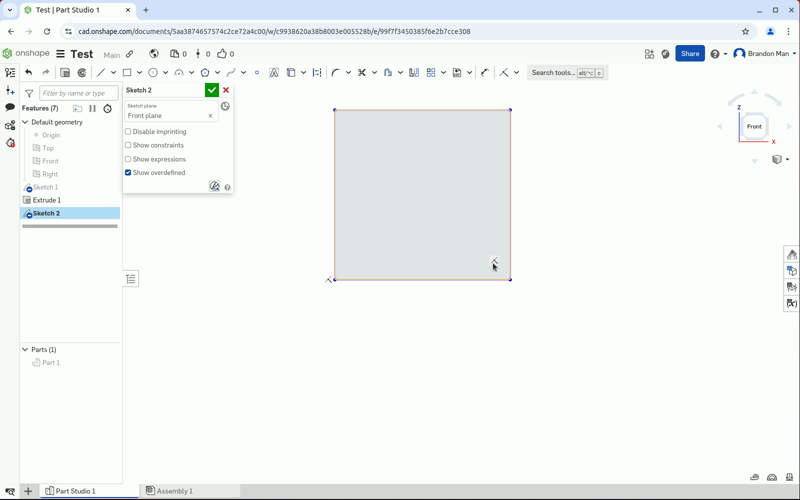
scroll(-6)
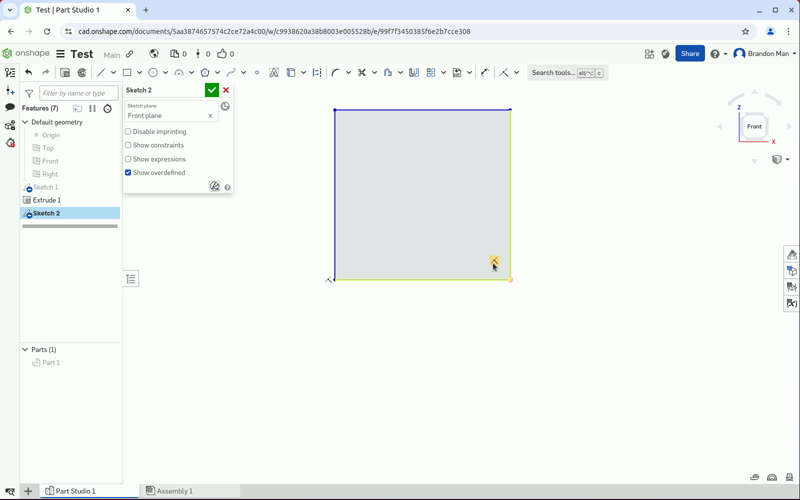
scroll(-6)
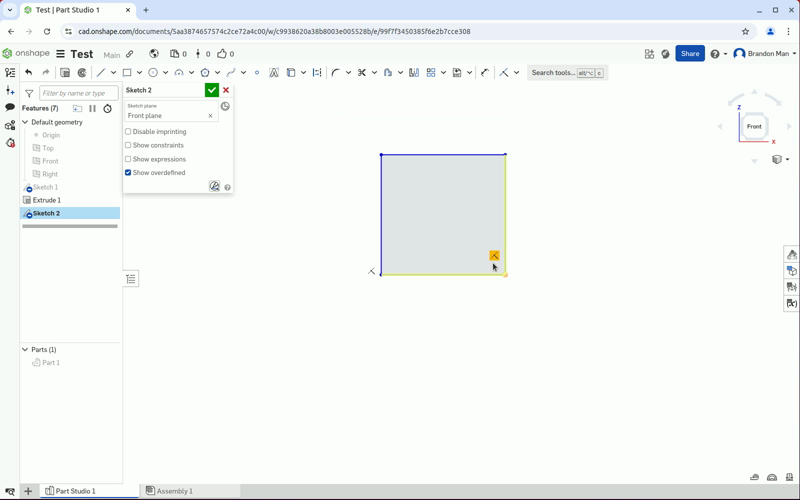
scroll(-6)
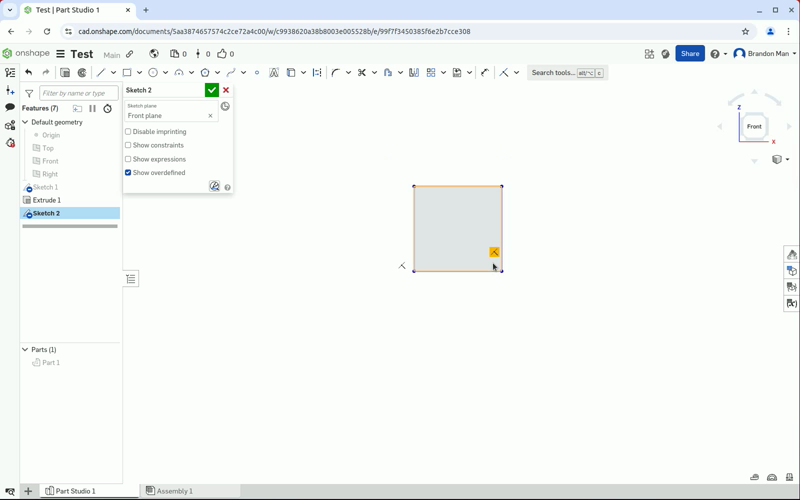
scroll(-6)
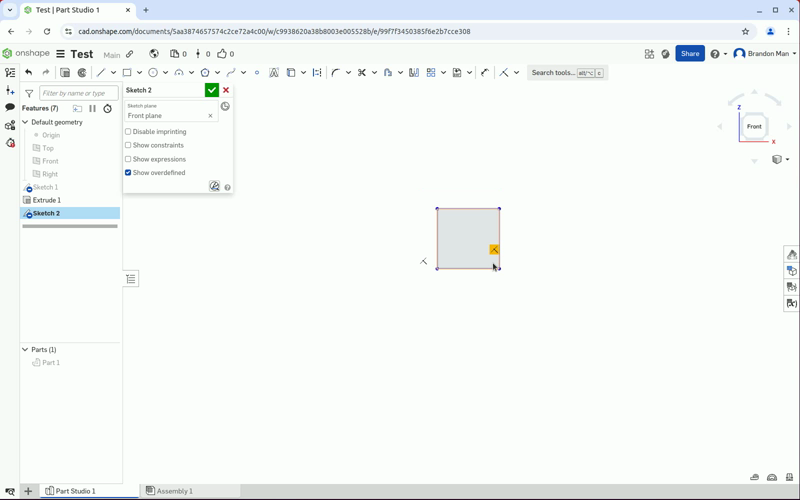
scroll(-6)
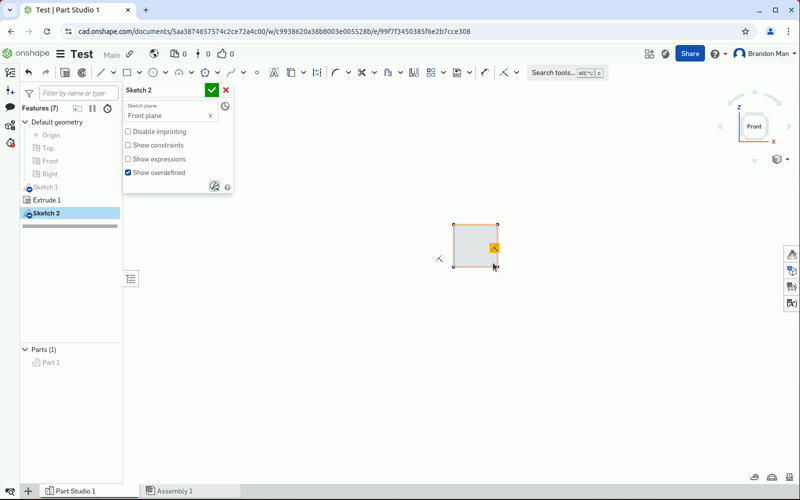
scroll(-6)
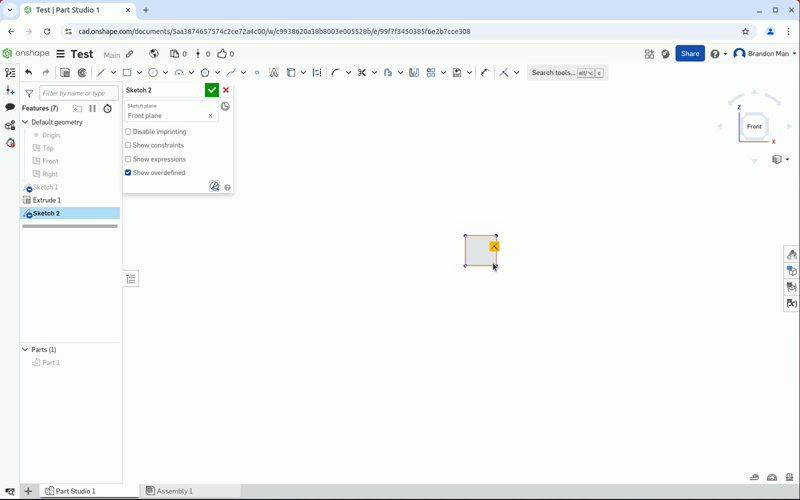
scroll(-6)
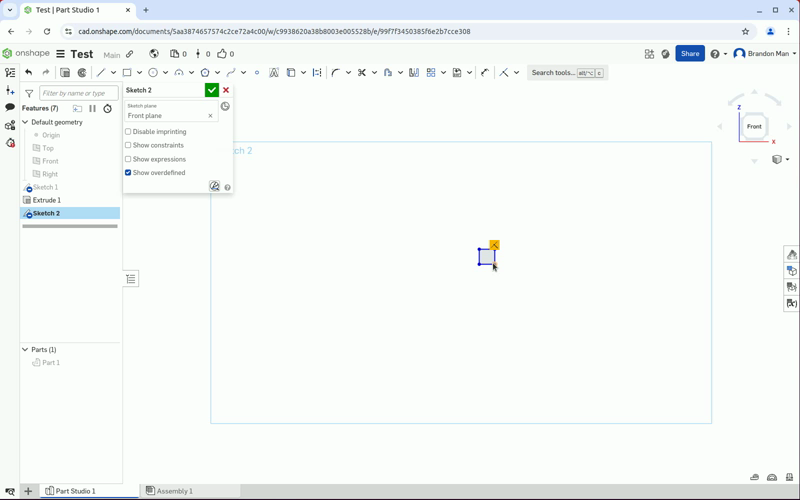
mouse_move(73, 352)
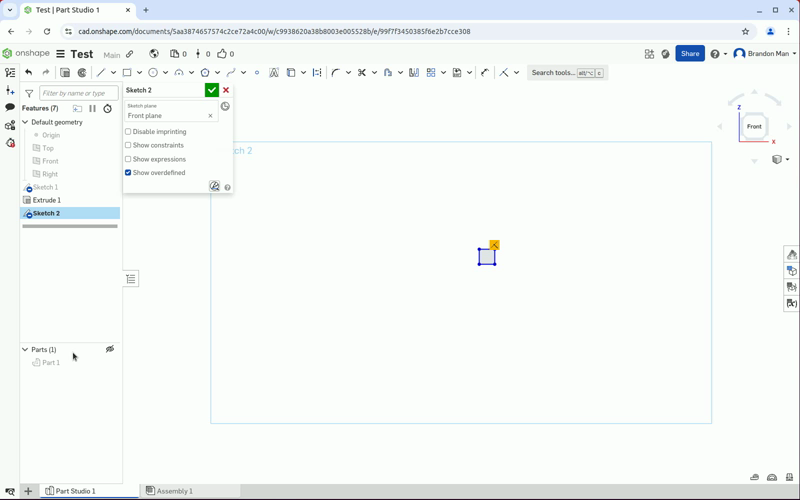
key(shift+y)
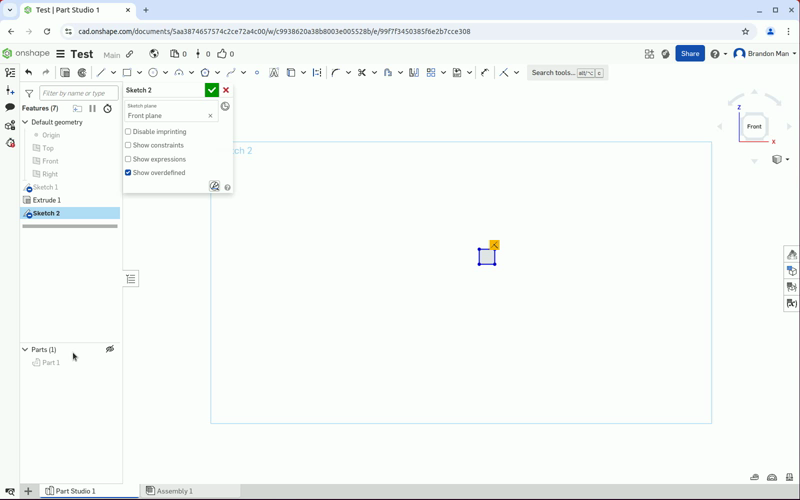
key(shift+e)
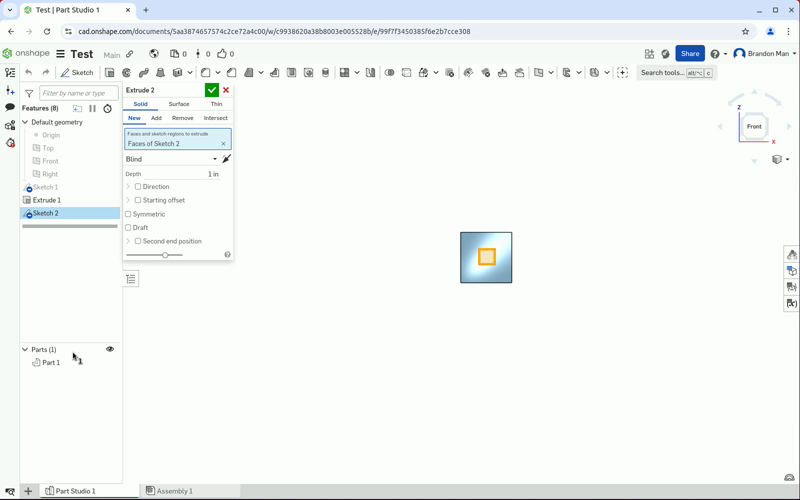
mouse_move(143, 106)
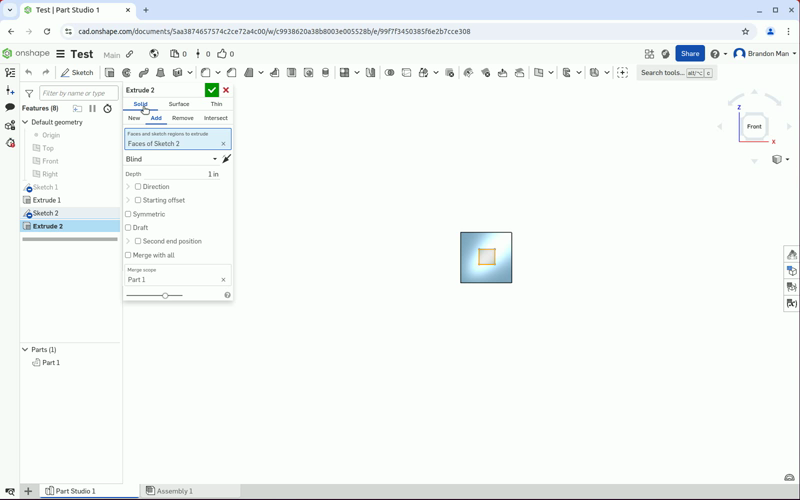
click(143, 106)
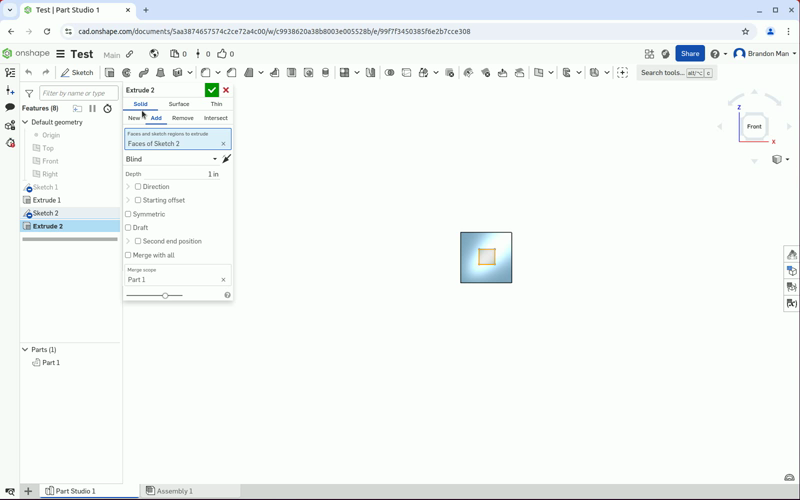
mouse_move(137, 120)
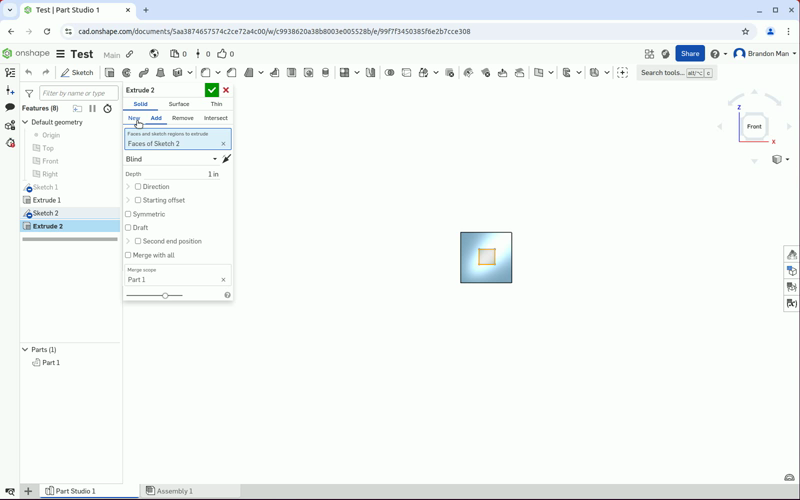
click(137, 120)
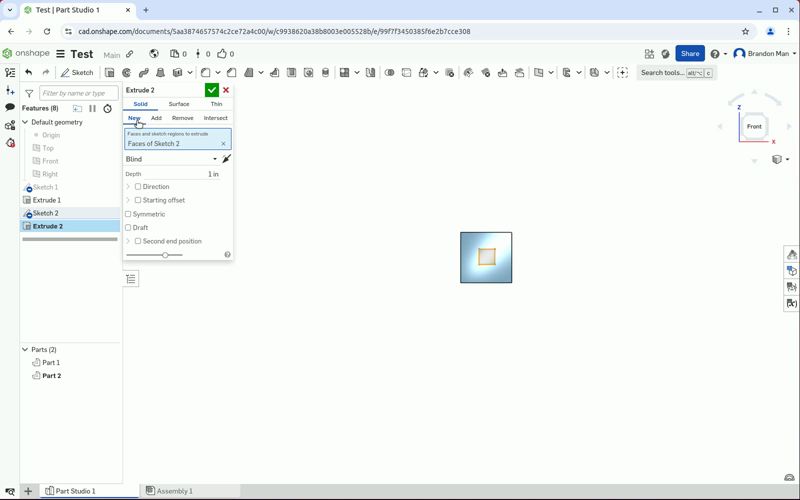
key(tab, 4)
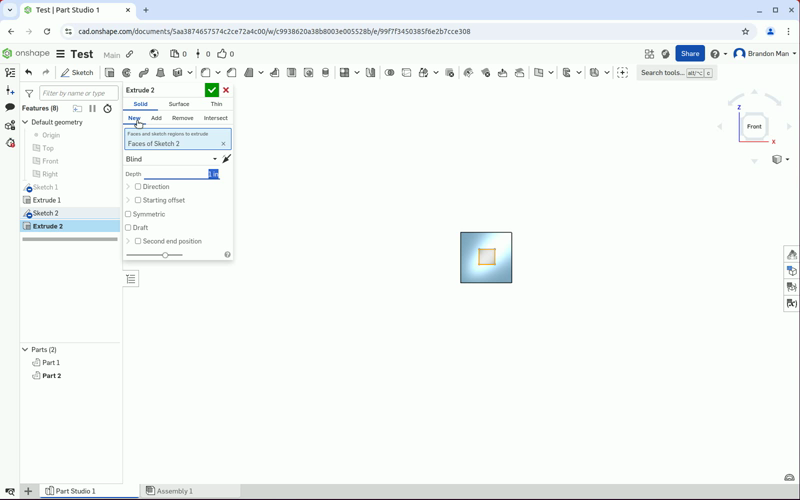
text(8.666)
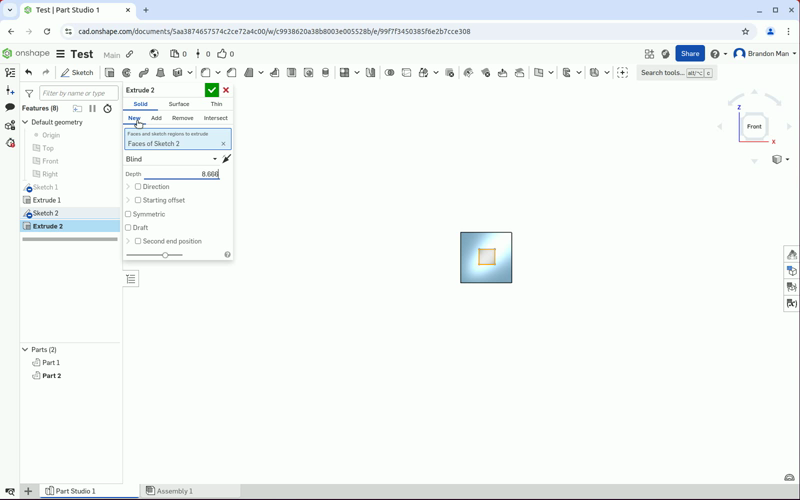
key(enter)
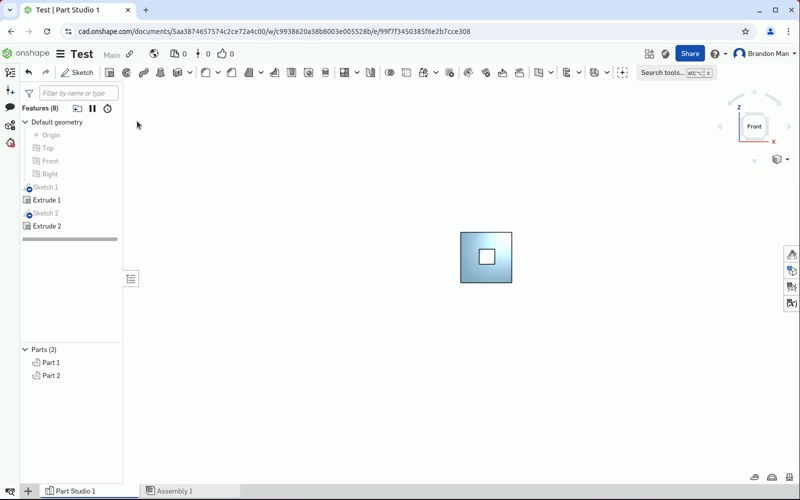
key(shift+h)
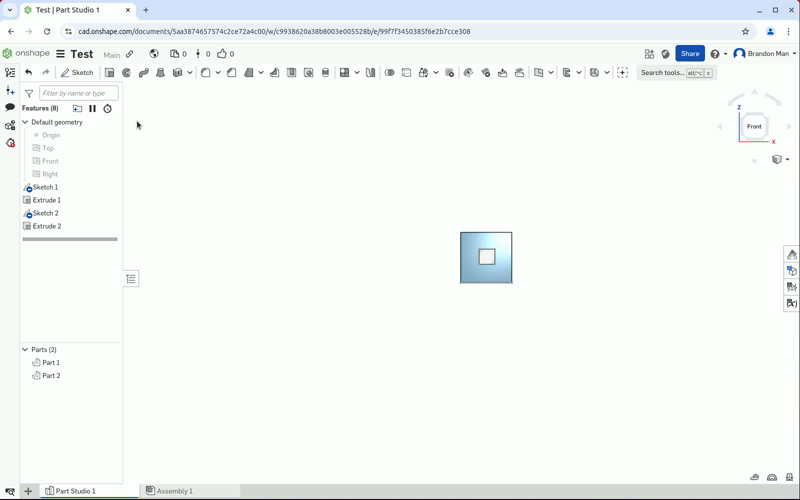
key(shift+h)
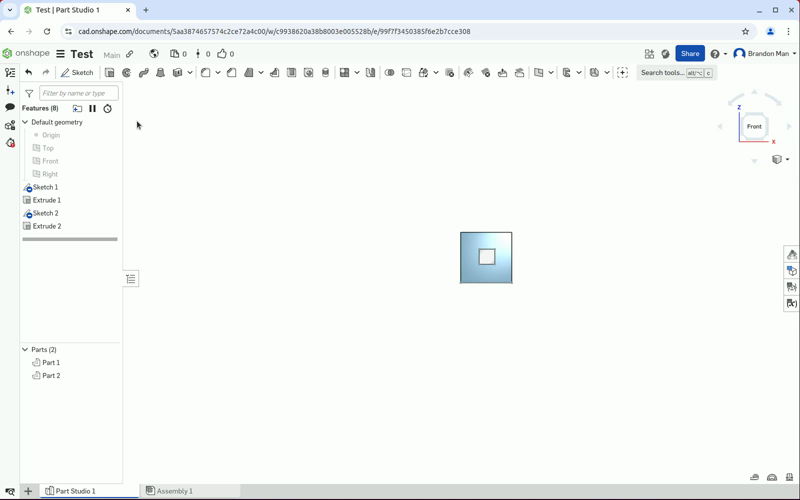
key(shift+7)
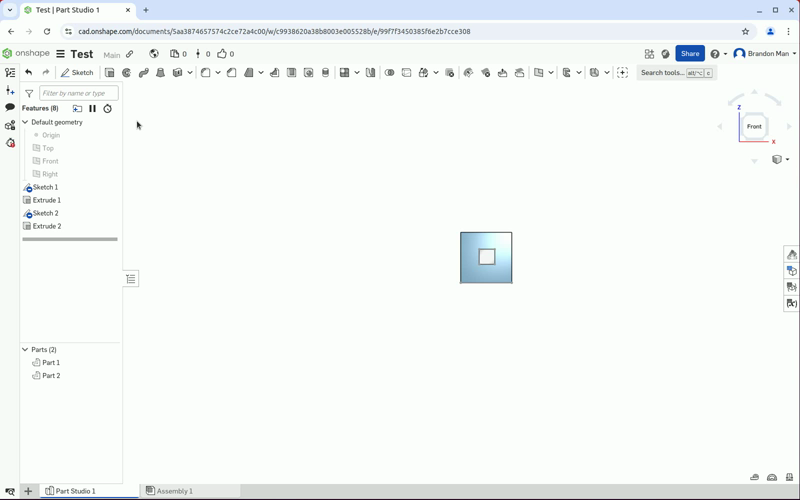
key(left, 2)
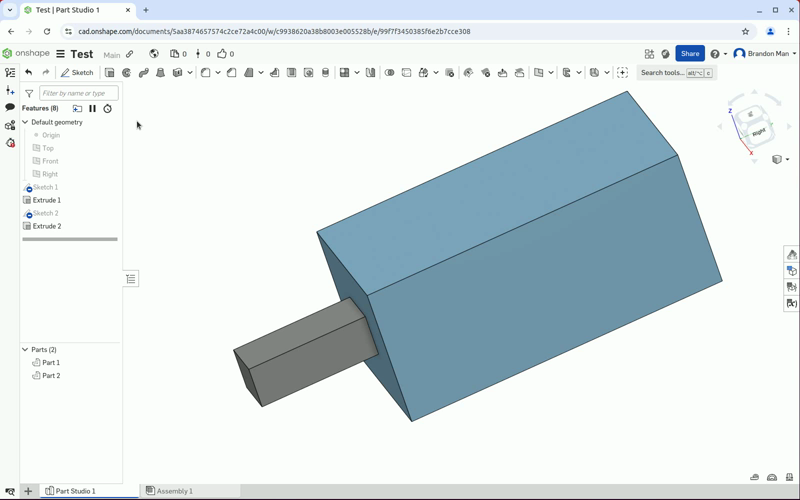
key(down, 2)
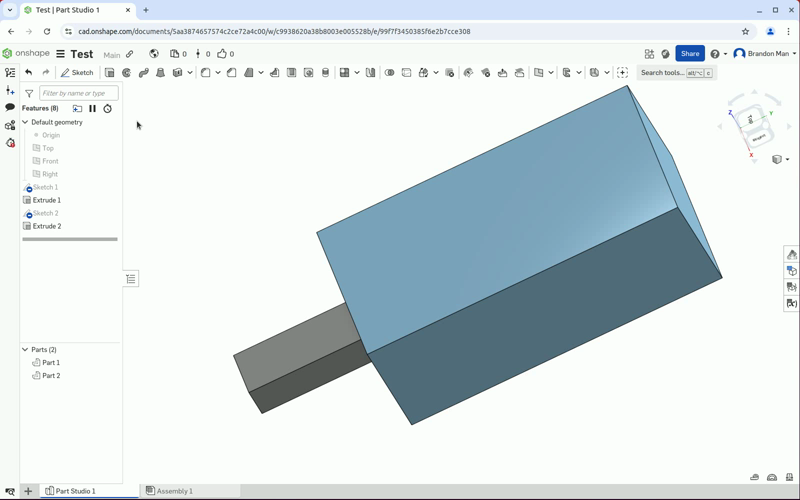
key(up, 2)
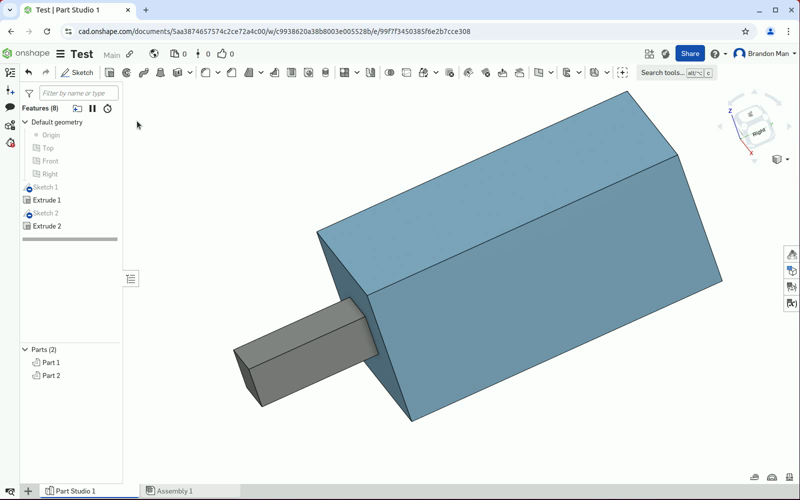
key(right, 2)
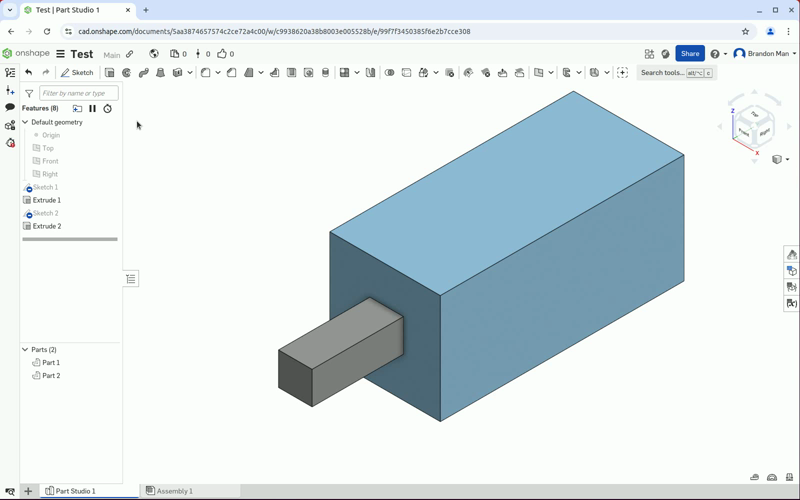
mouse_move(73, 189)
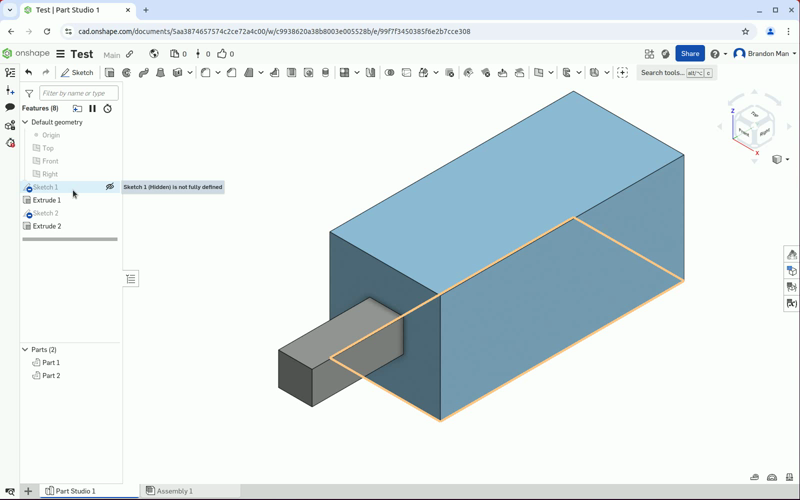
click(73, 189)